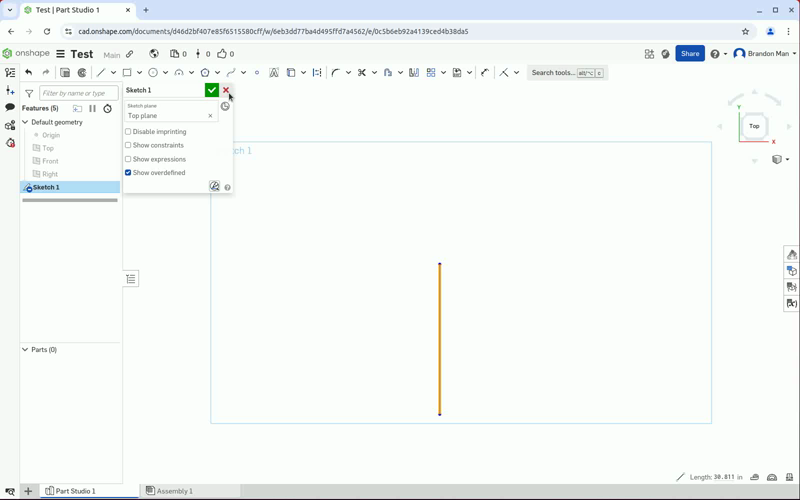
key(shift+h)
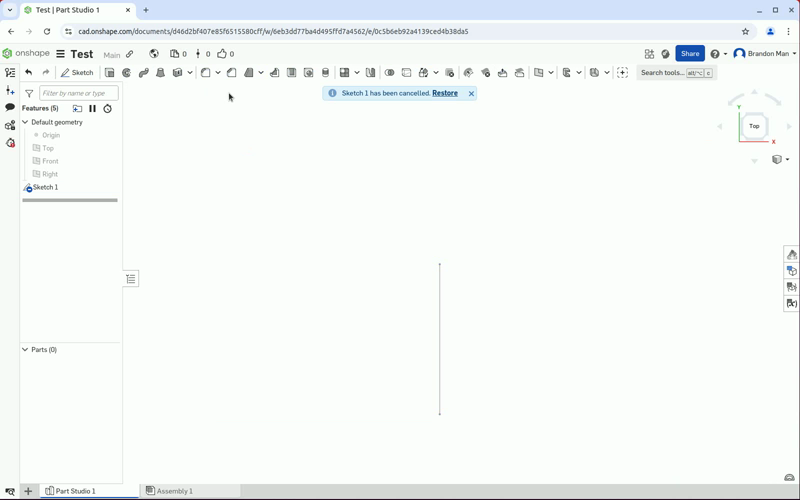
key(shift+s)
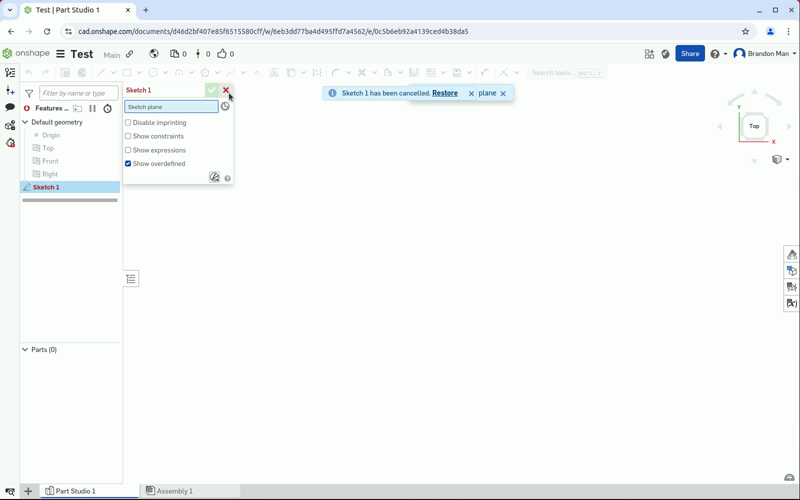
mouse_move(73, 150)
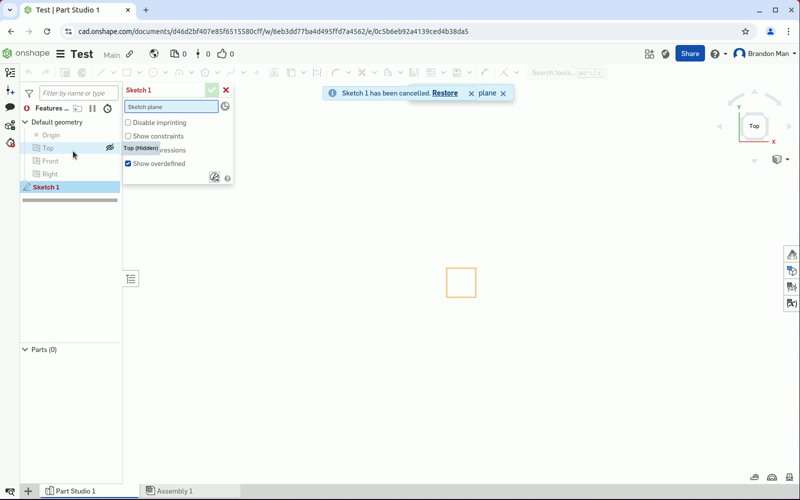
click(73, 150)
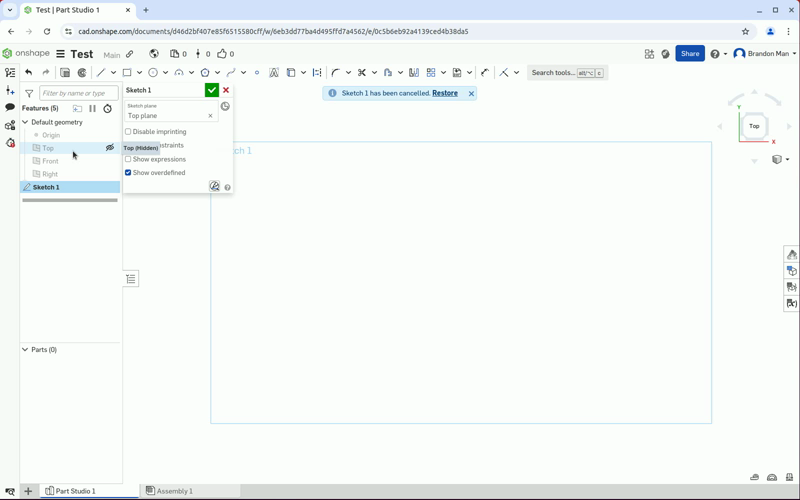
mouse_move(73, 352)
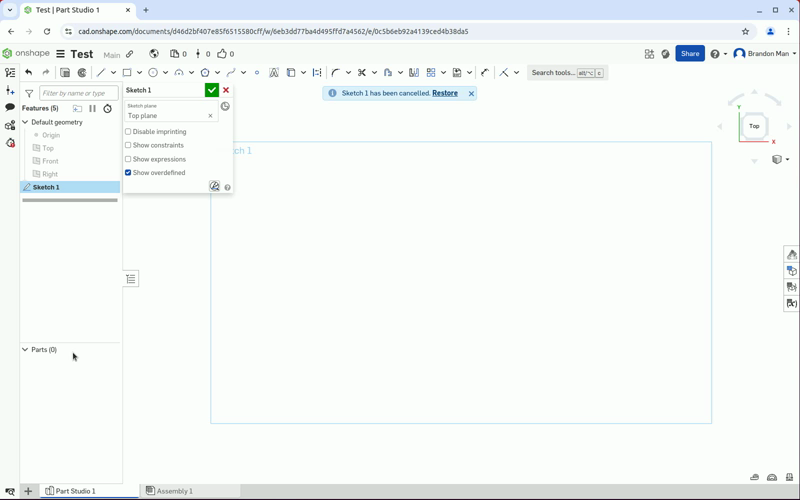
key(y)
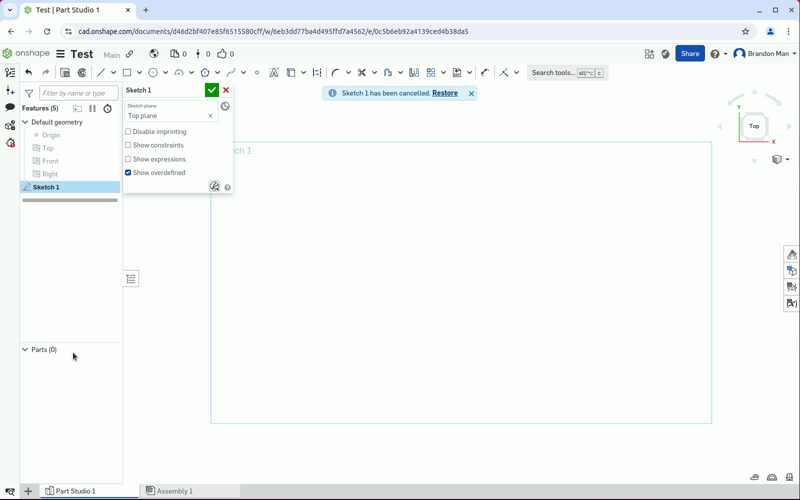
key(l)
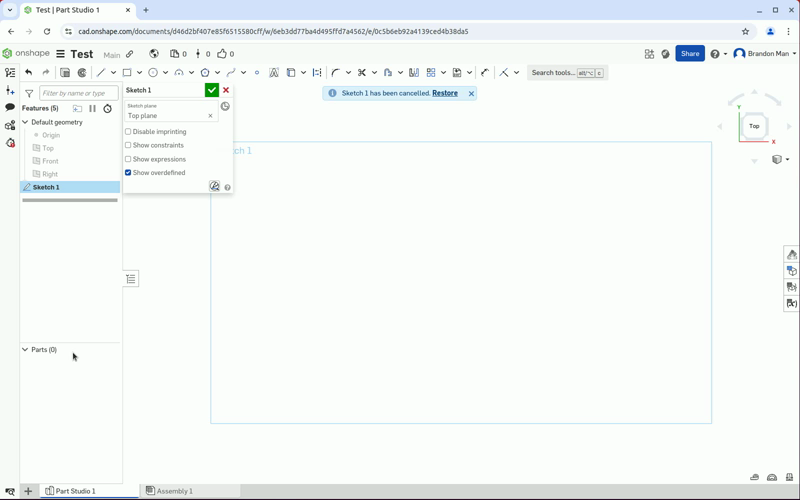
key_down(shift)
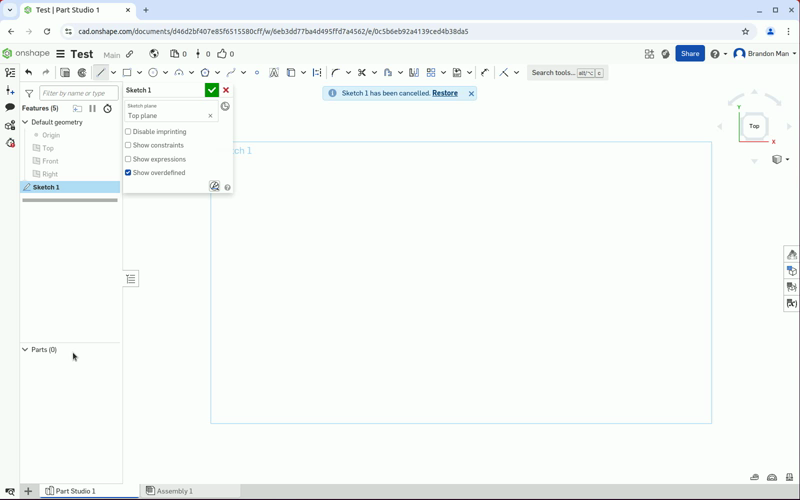
mouse_move(385, 357)
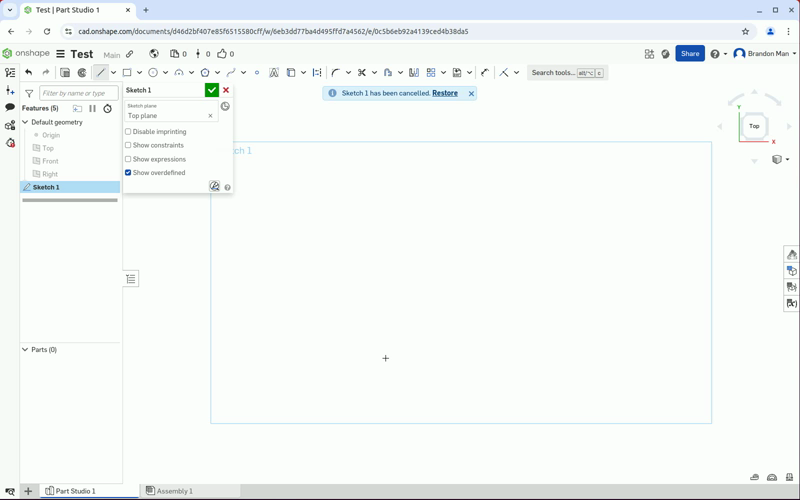
click(385, 357)
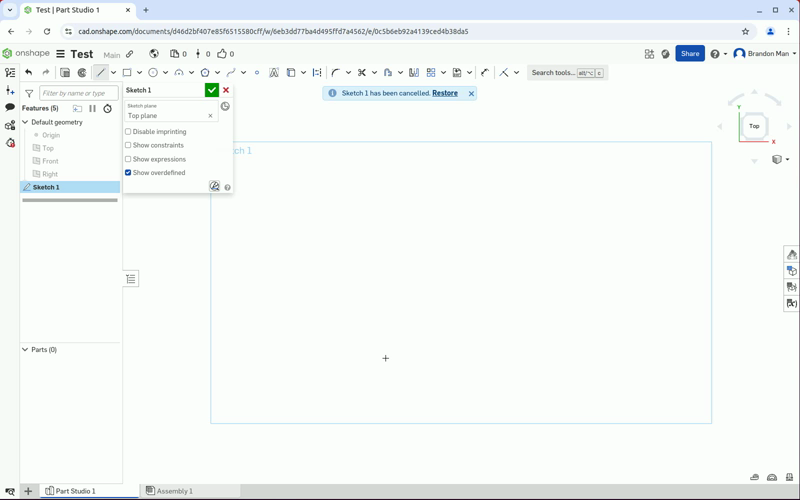
key_up(shift)
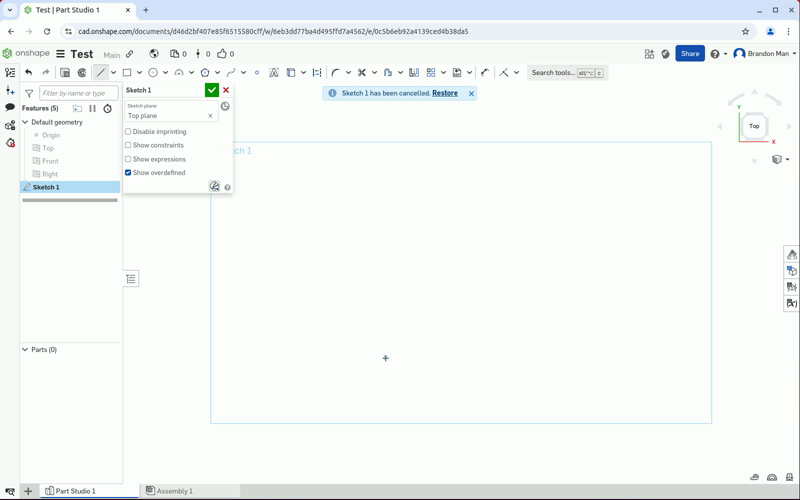
key_down(shift)
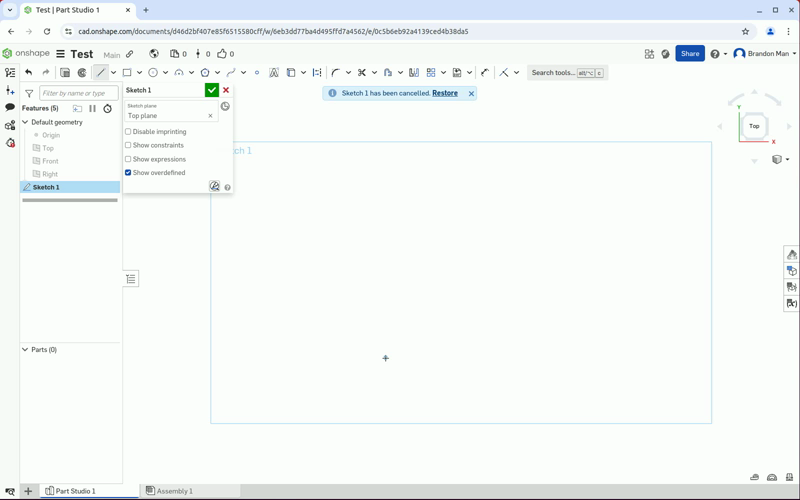
mouse_move(535, 357)
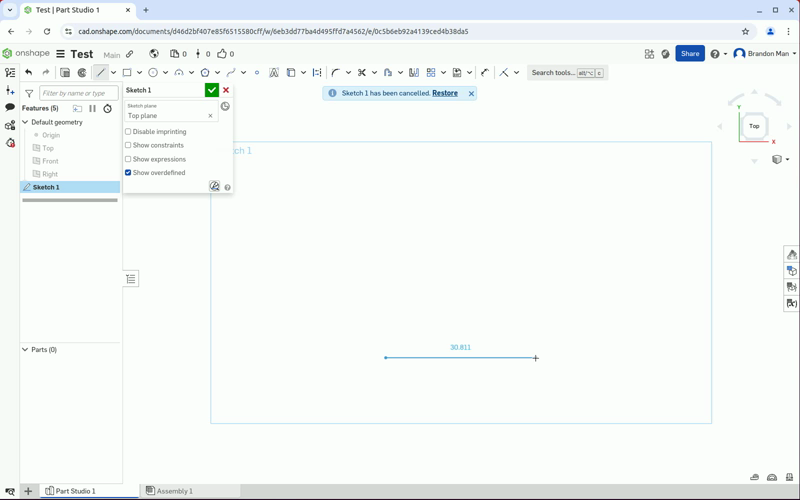
click(535, 357)
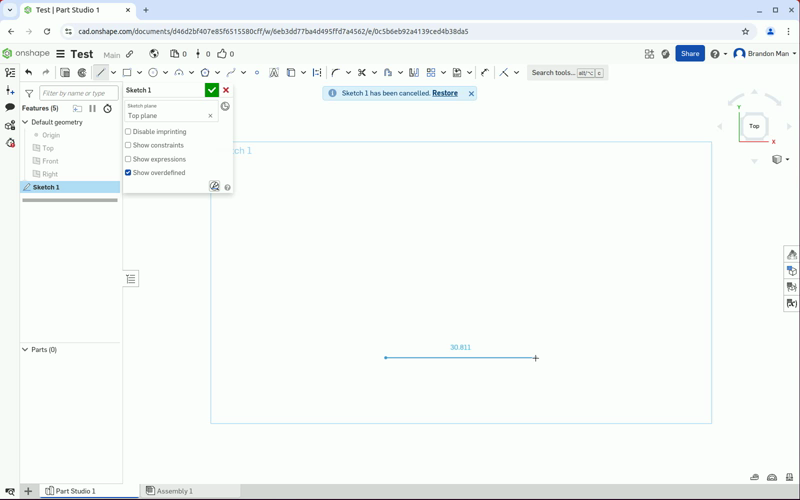
key_up(shift)
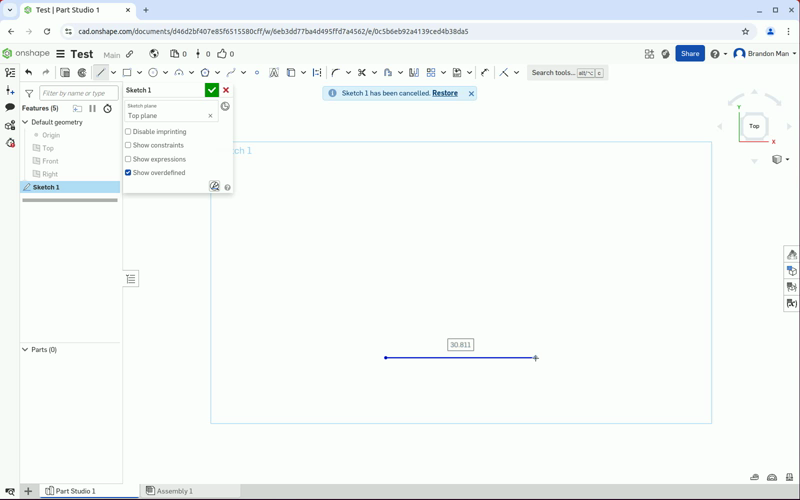
key_down(shift)
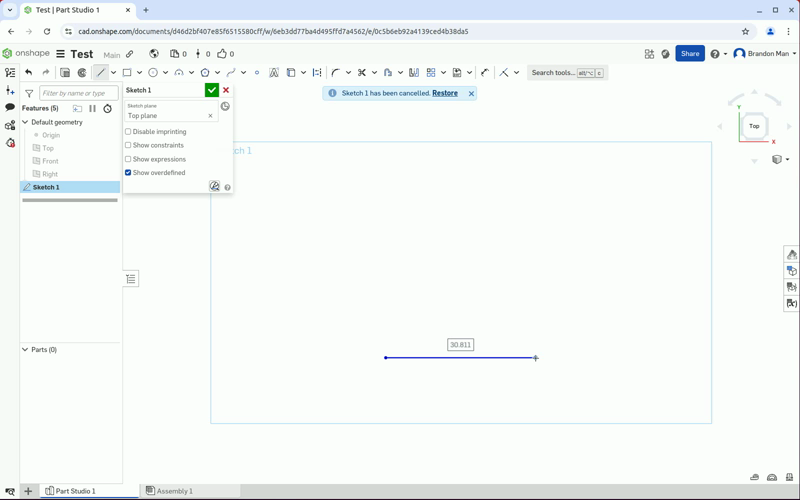
mouse_move(535, 208)
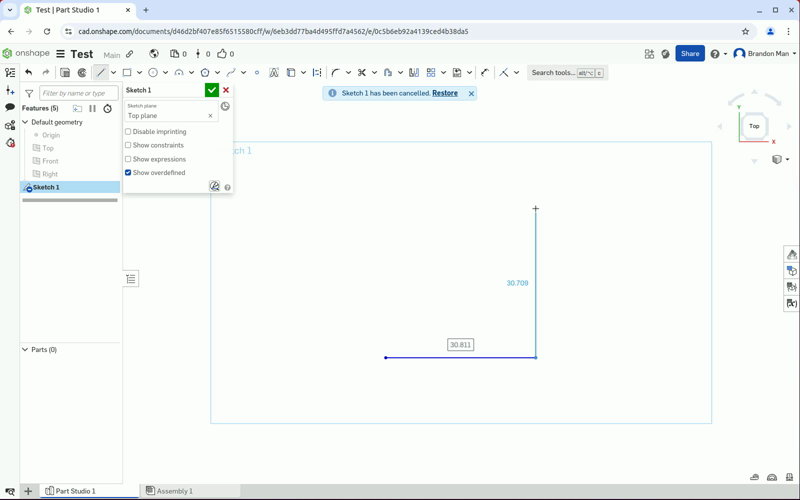
click(535, 208)
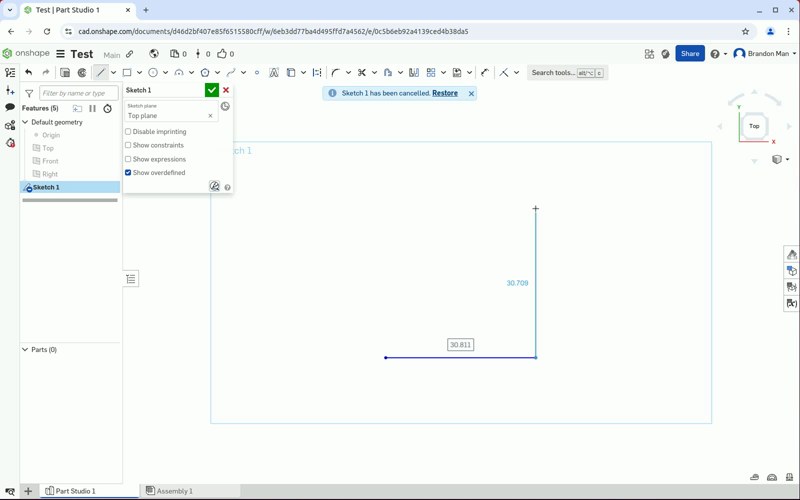
key_up(shift)
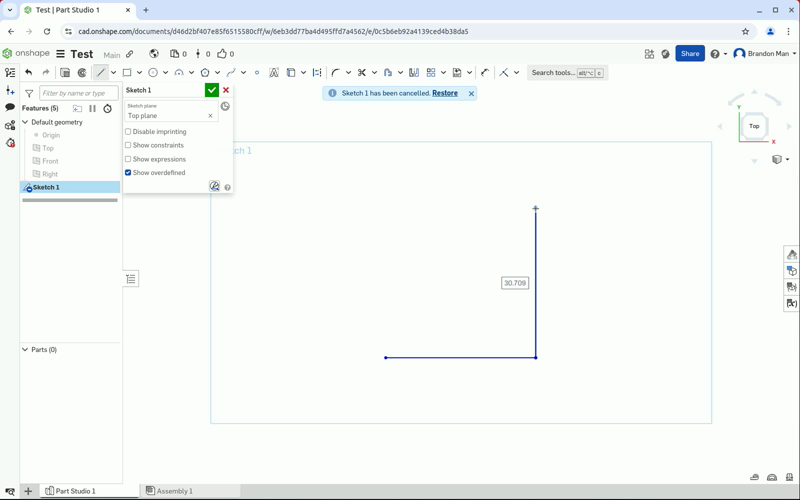
key_down(shift)
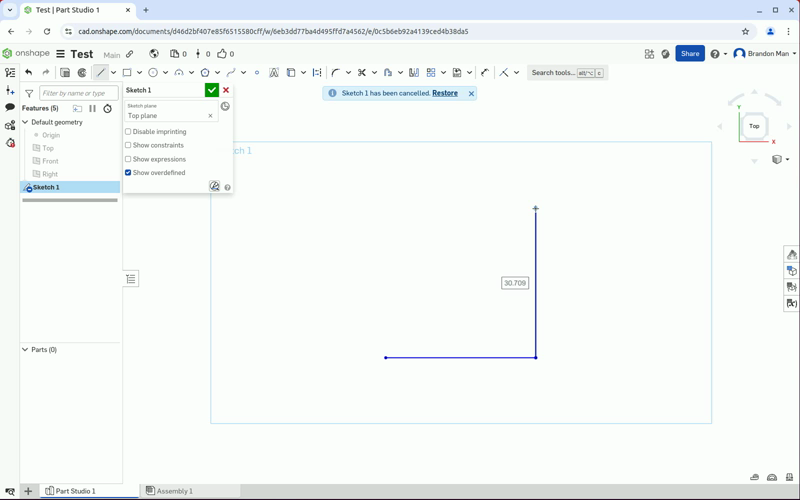
mouse_move(385, 208)
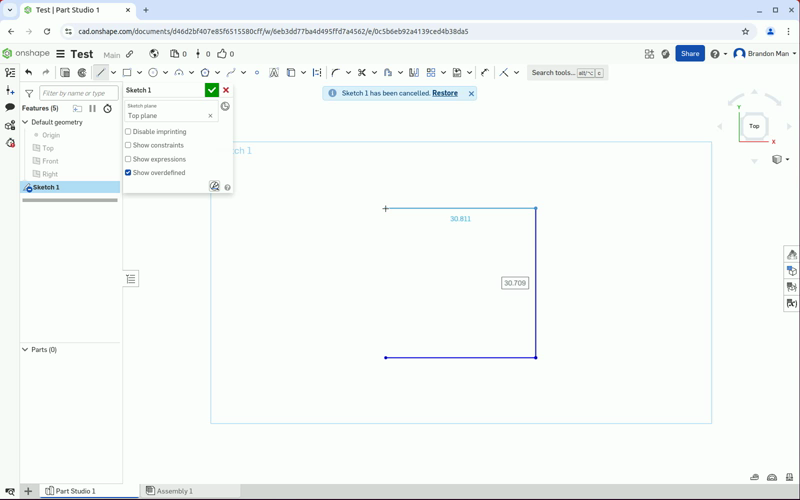
click(385, 208)
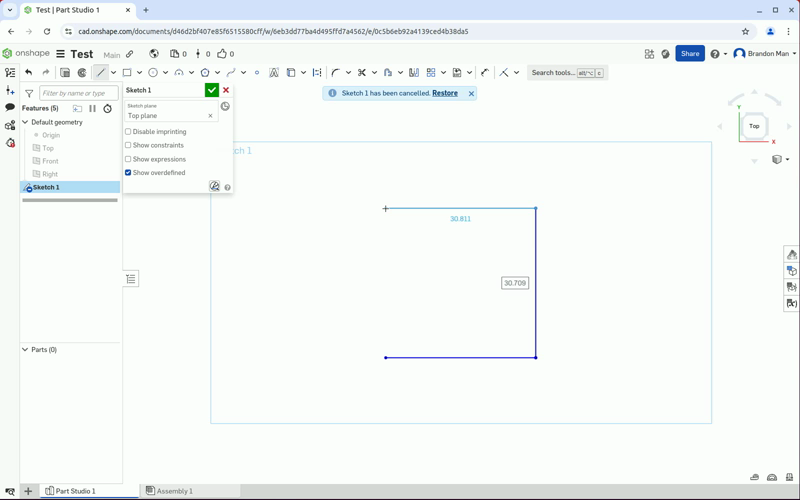
key_up(shift)
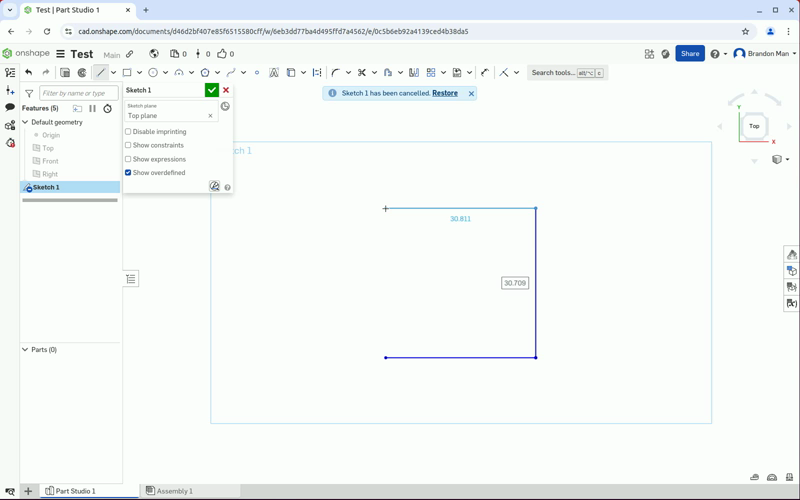
key_down(shift)
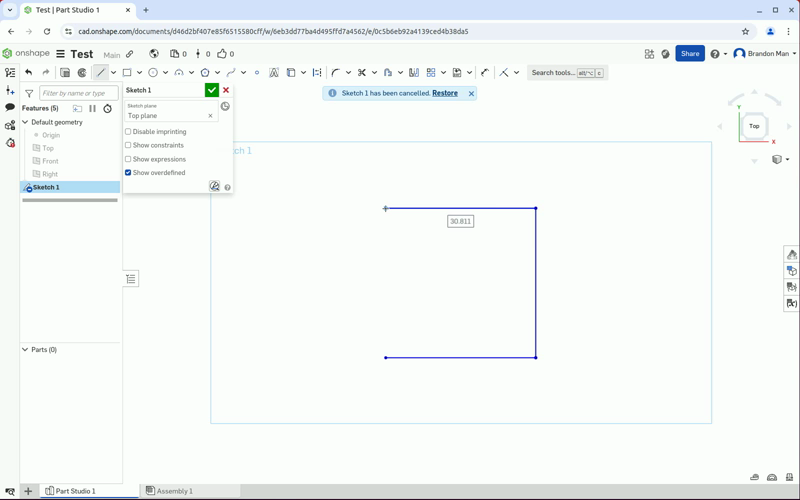
mouse_move(385, 357)
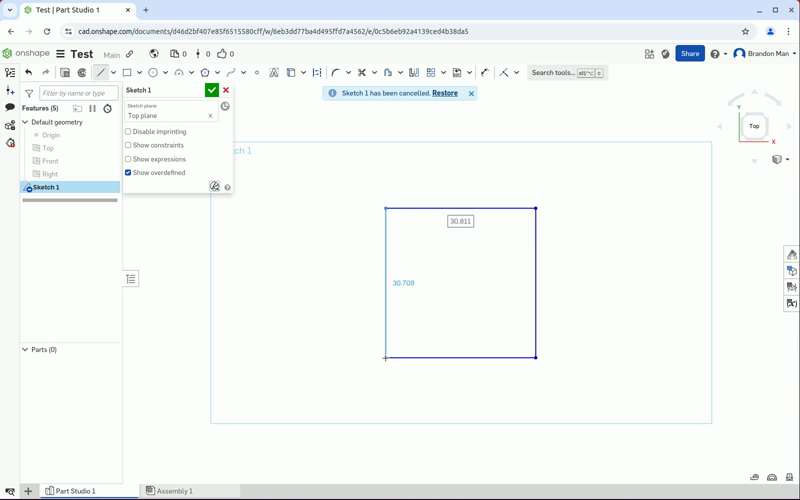
key_up(shift)
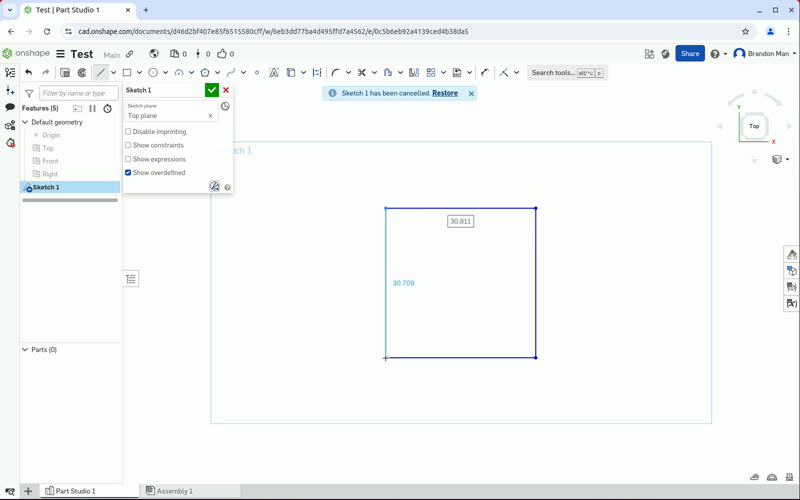
click(385, 357)
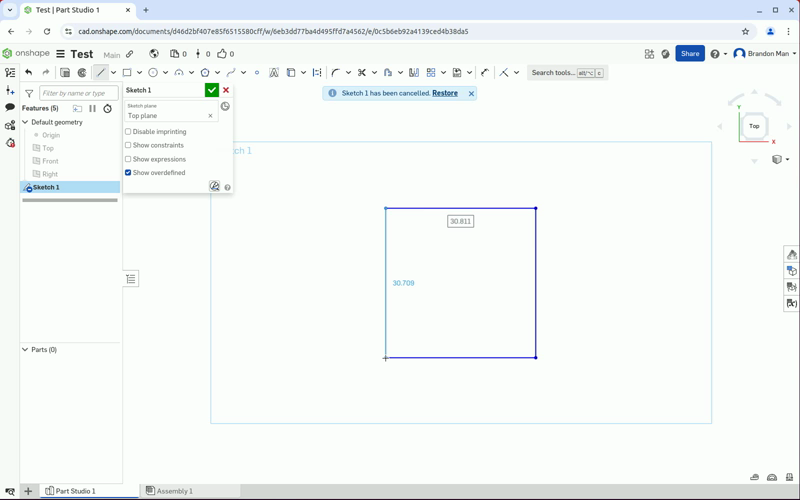
key(esc)
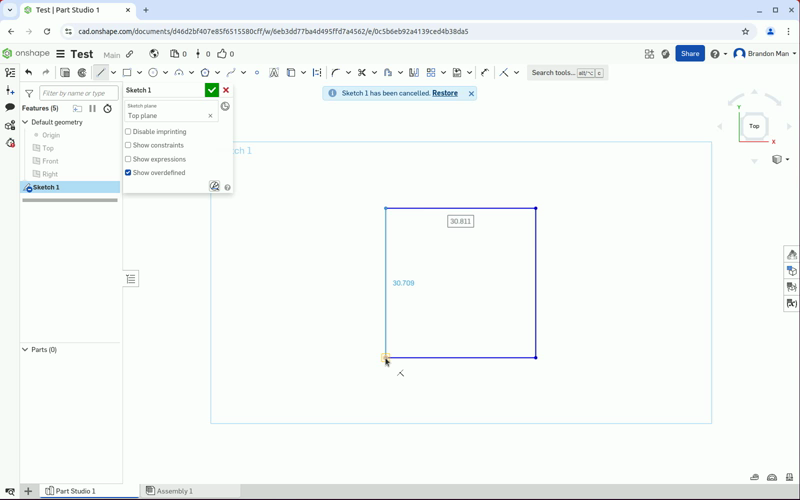
mouse_move(439, 259)
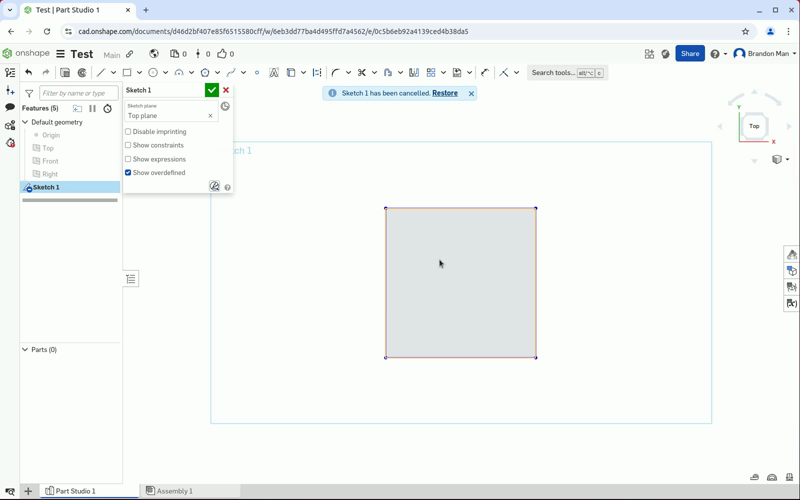
click(439, 259)
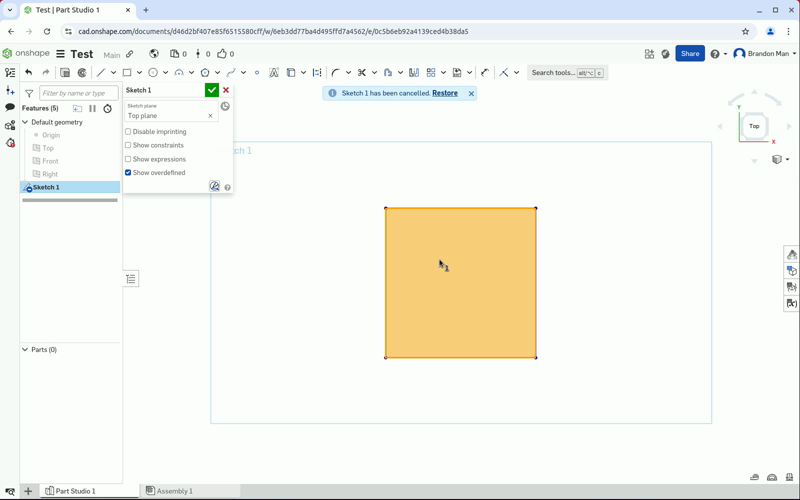
mouse_move(73, 352)
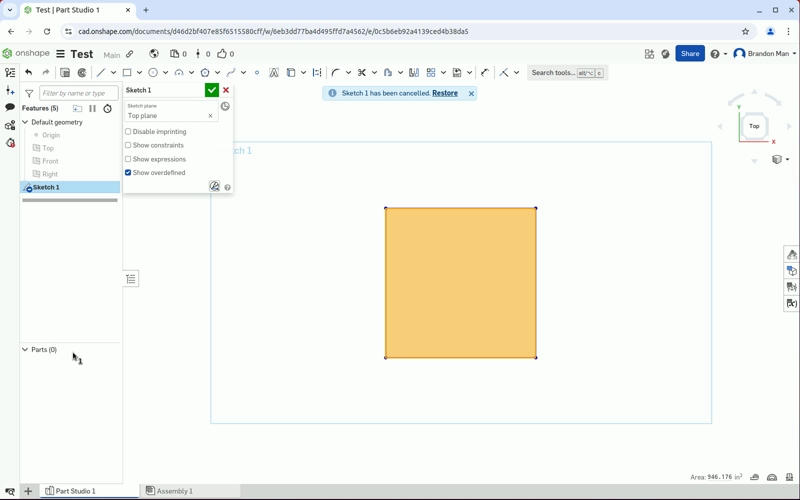
key(shift+y)
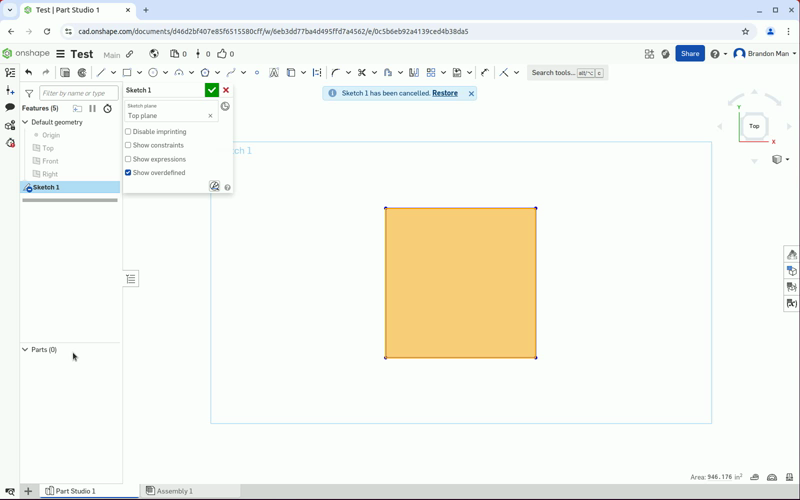
key(shift+e)
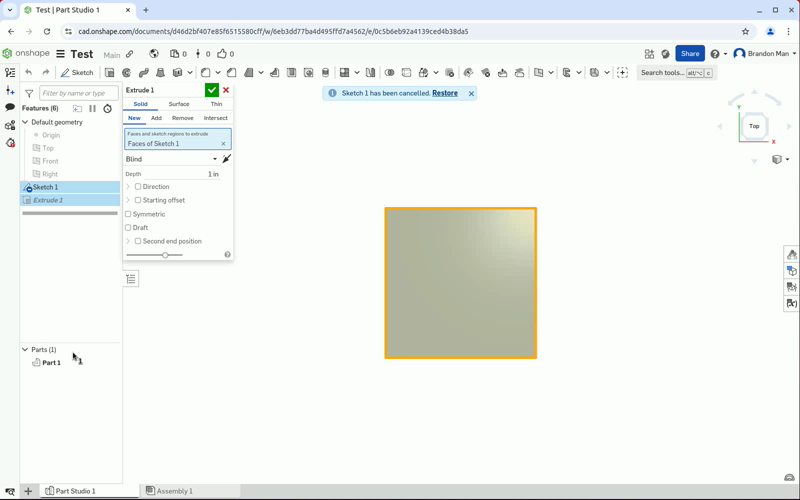
mouse_move(143, 106)
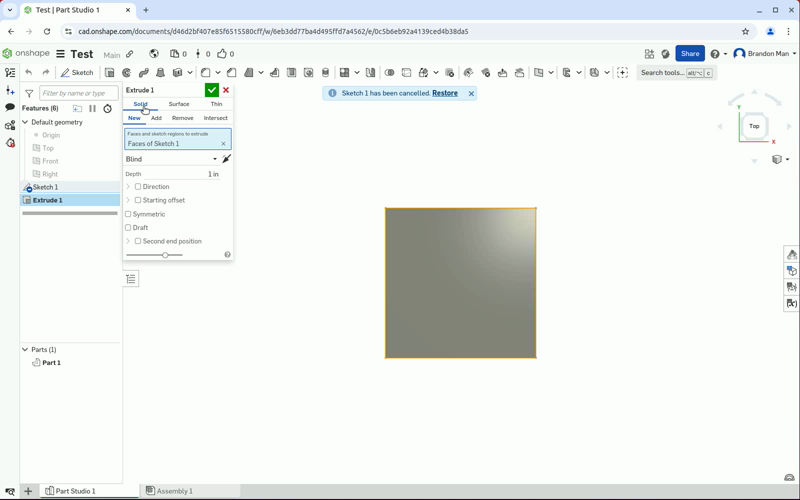
click(143, 106)
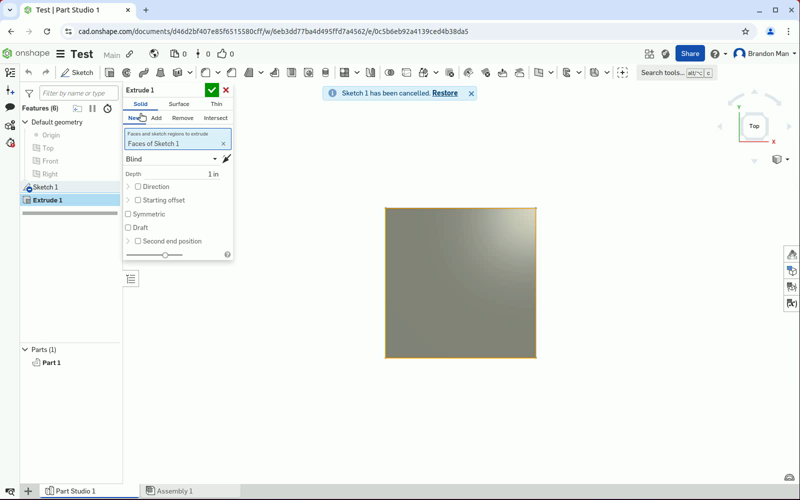
mouse_move(137, 120)
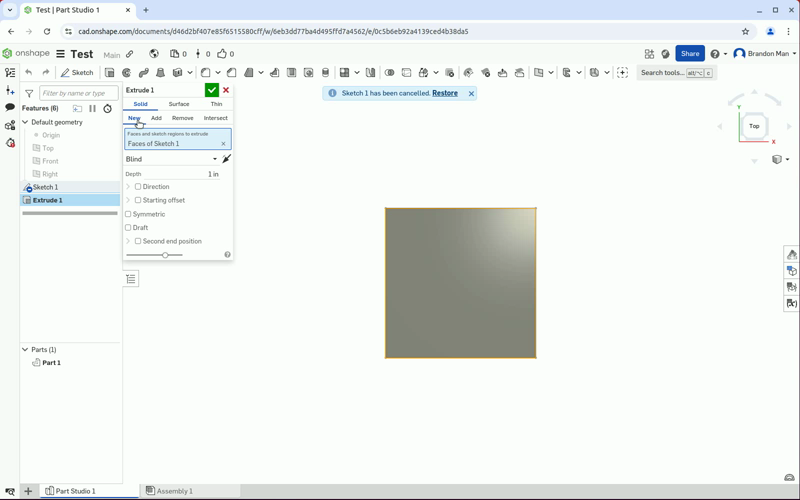
click(137, 120)
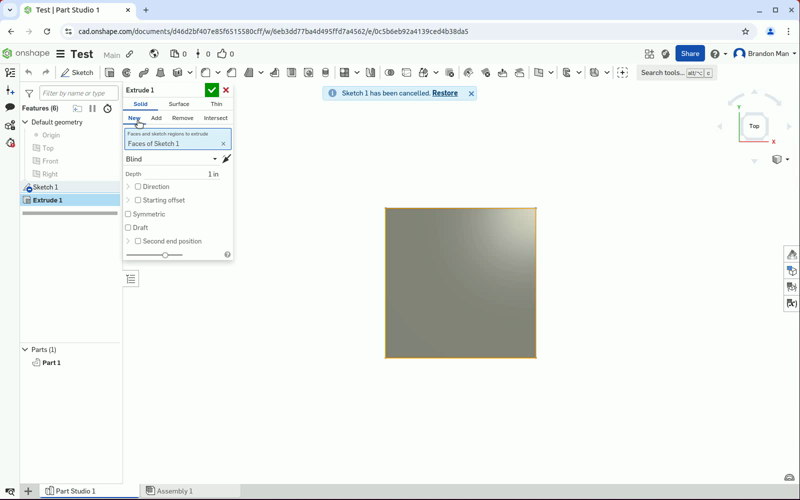
key(tab, 4)
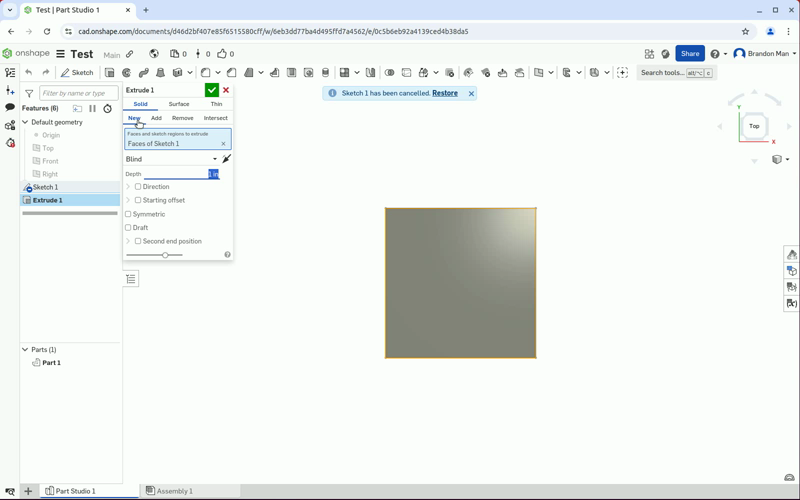
text(23.108)
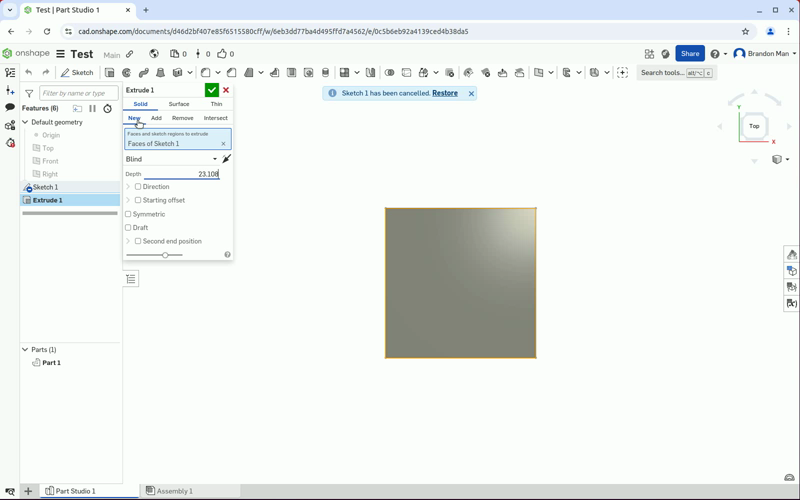
key(enter)
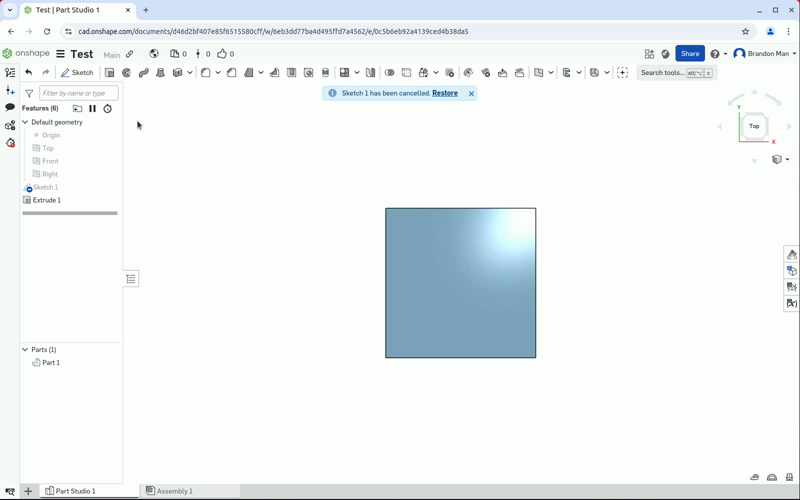
key(shift+h)
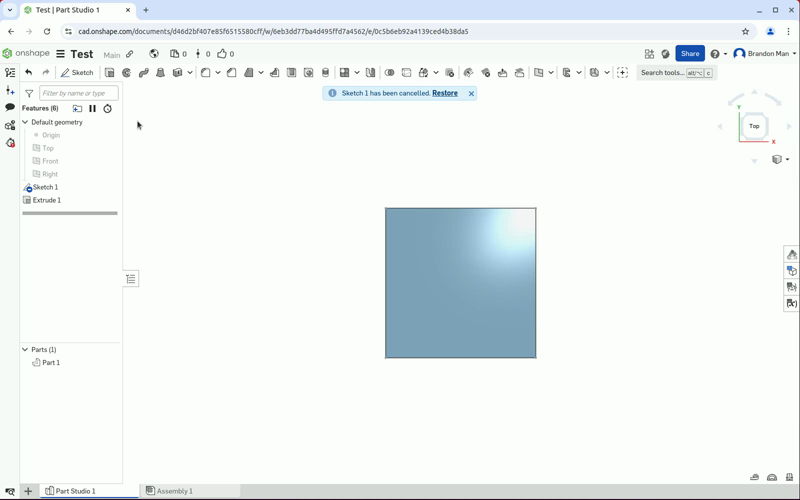
key(shift+h)
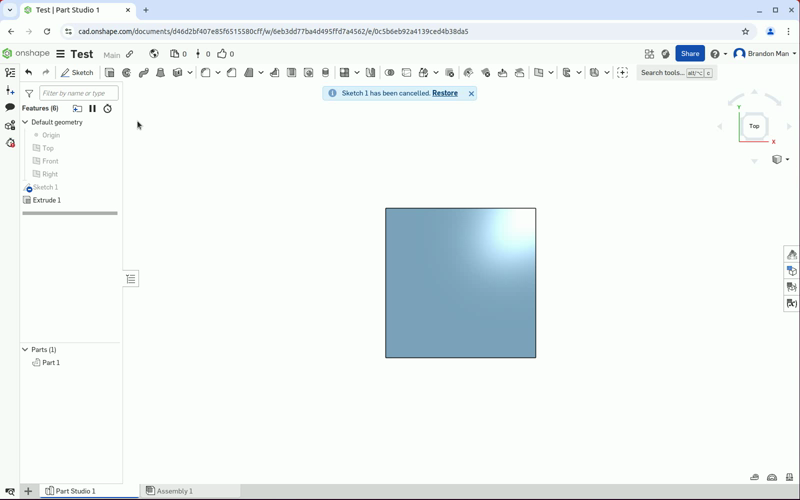
mouse_move(73, 189)
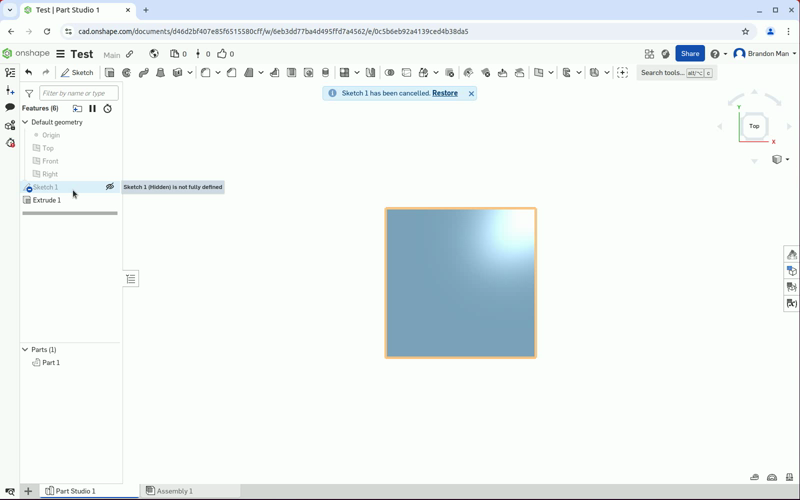
click(73, 189)
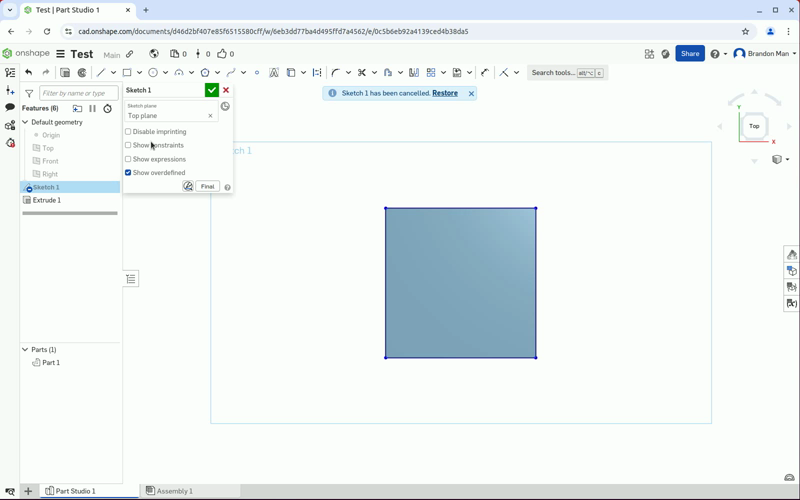
mouse_move(229, 92)
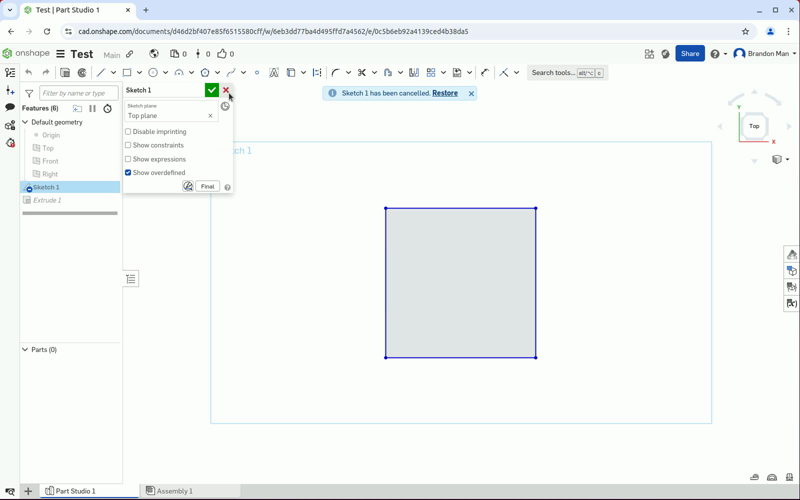
click(229, 92)
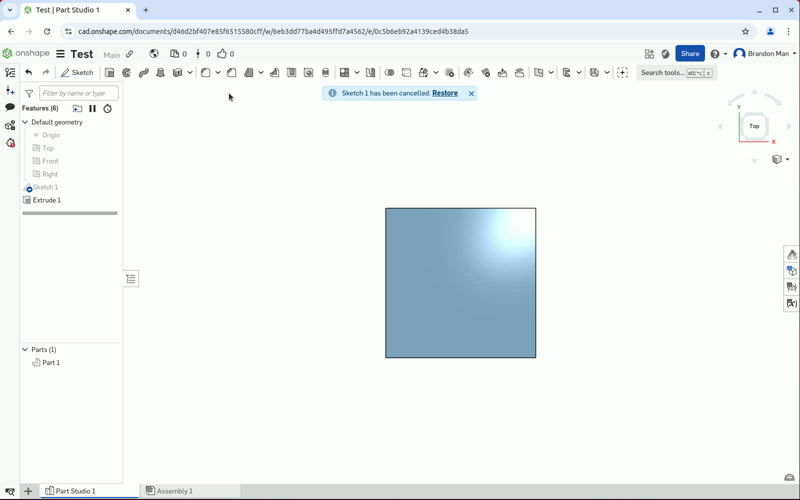
mouse_move(541, 75)
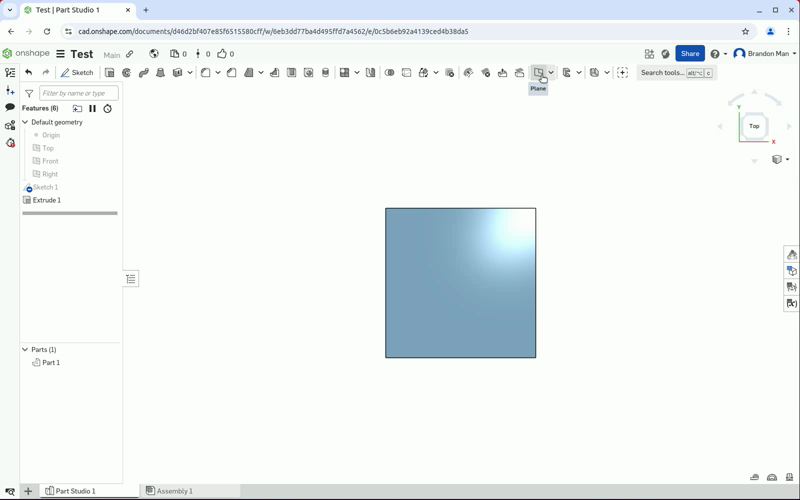
click(541, 75)
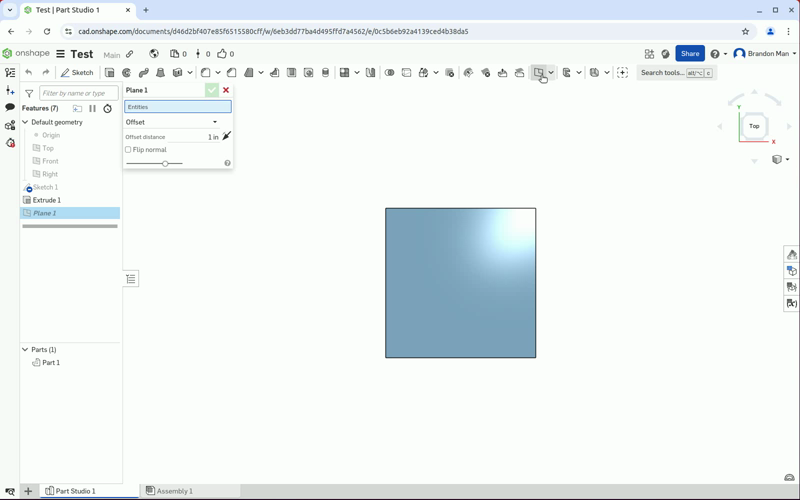
mouse_move(73, 150)
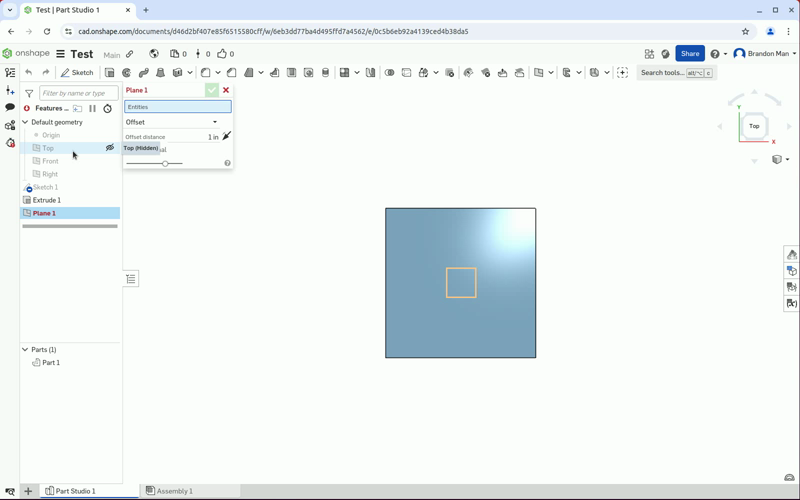
click(73, 150)
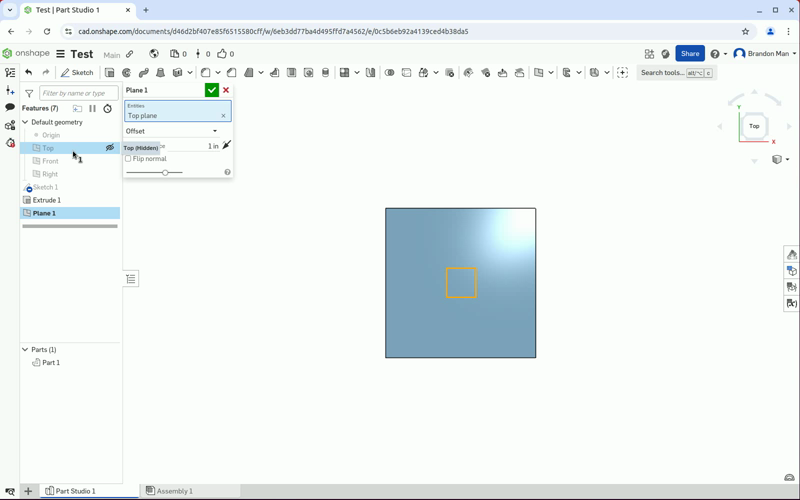
key(tab, 2)
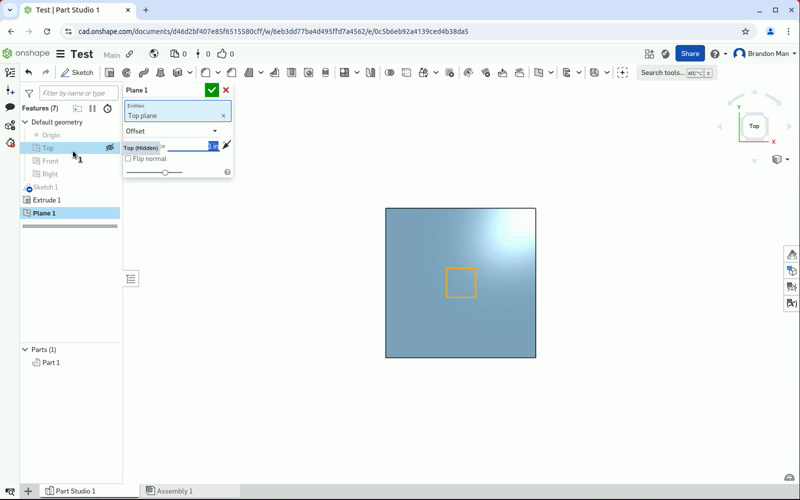
text(23.108)
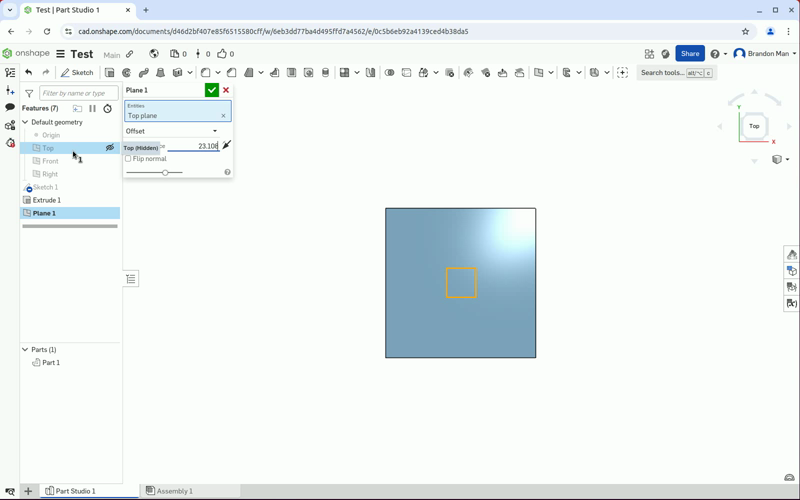
key(enter, 2)
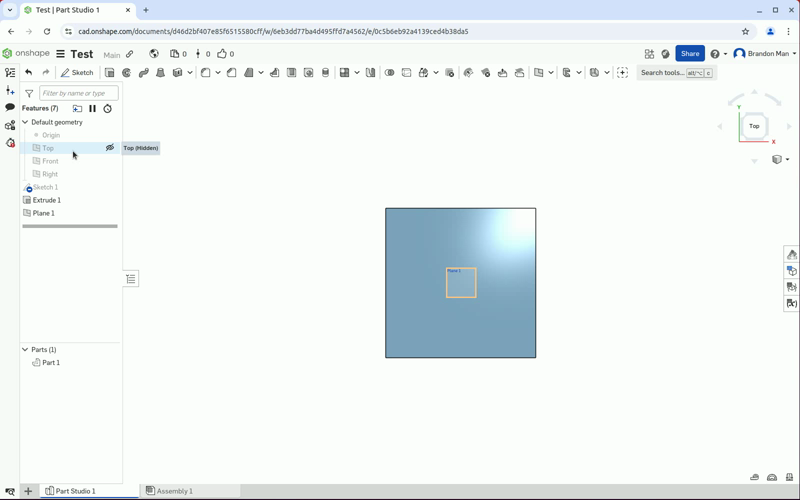
key(shift+s)
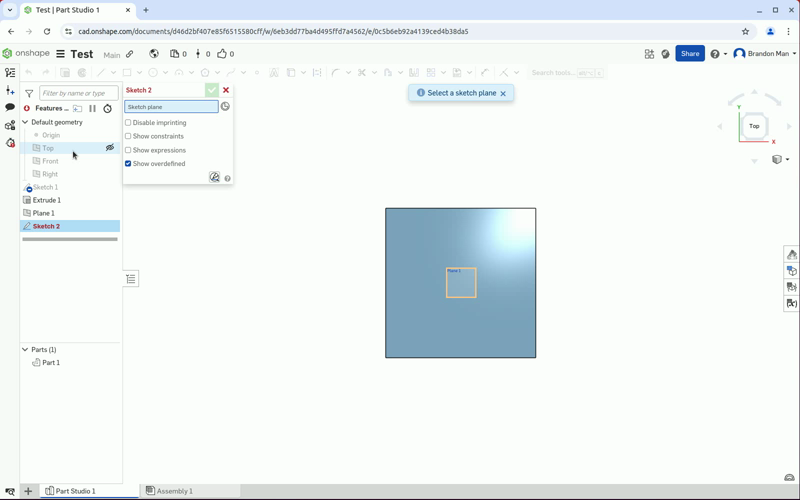
mouse_move(73, 215)
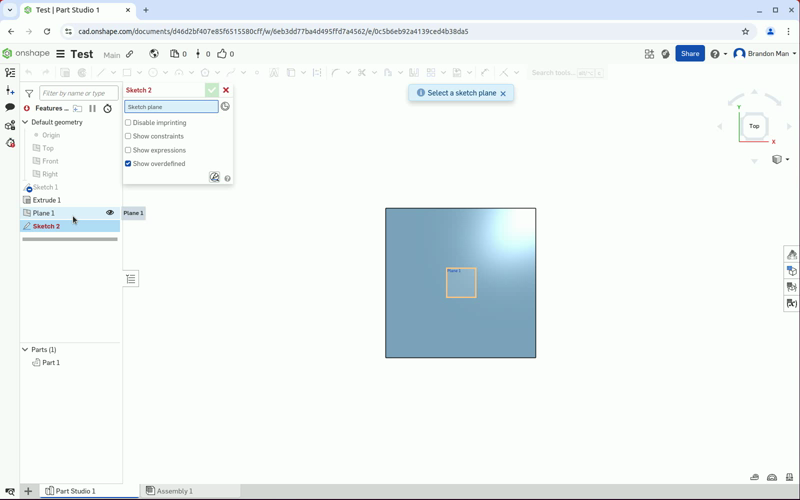
click(73, 215)
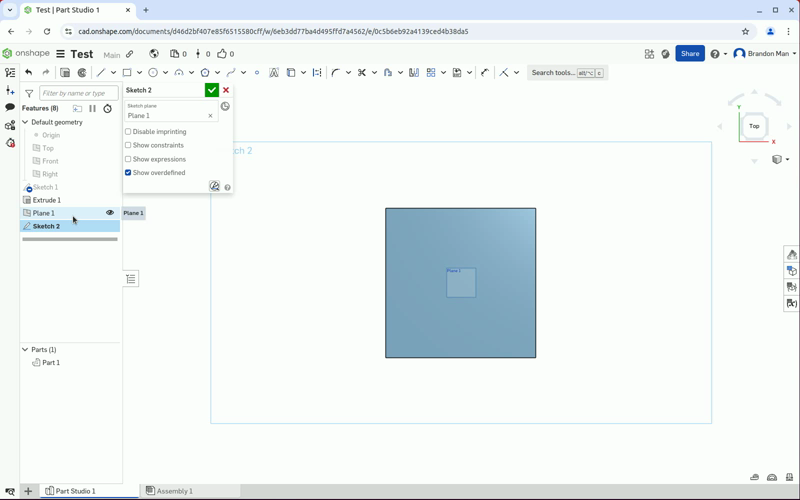
mouse_move(73, 352)
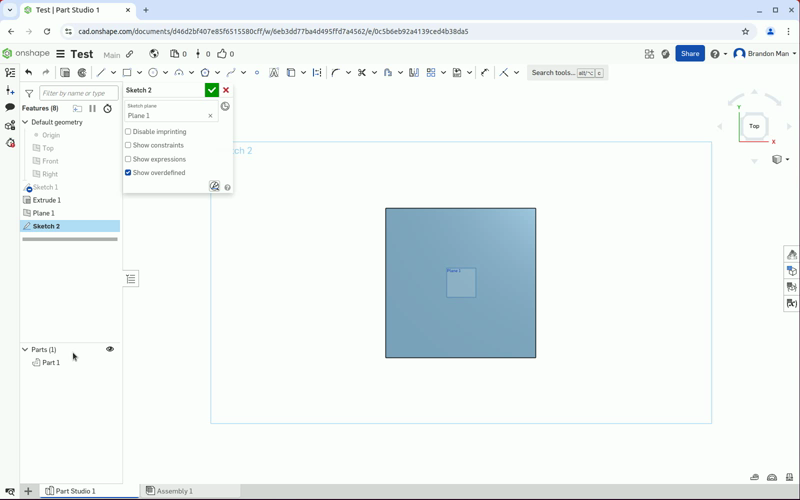
key(y)
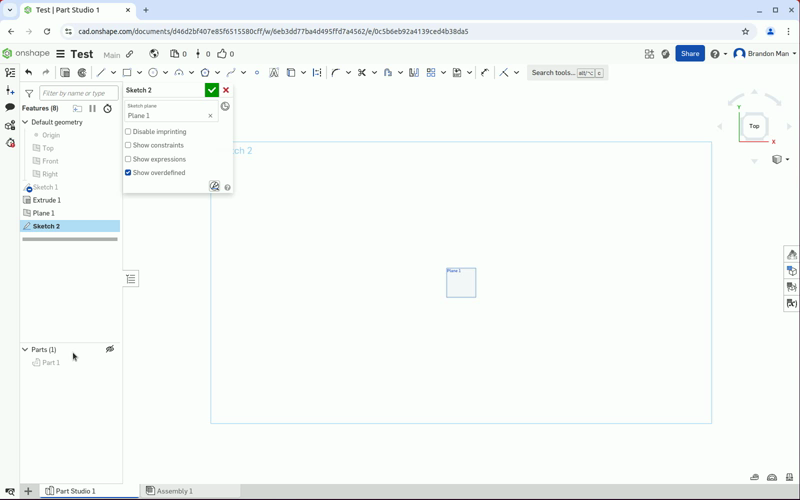
key(c)
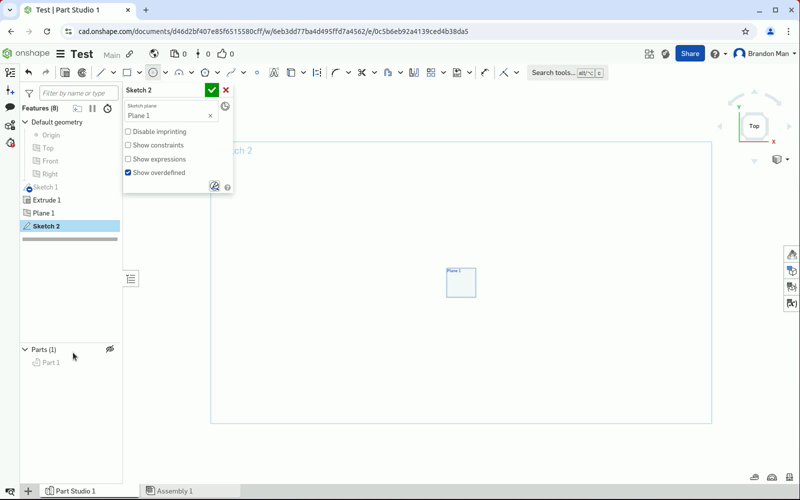
key_down(shift)
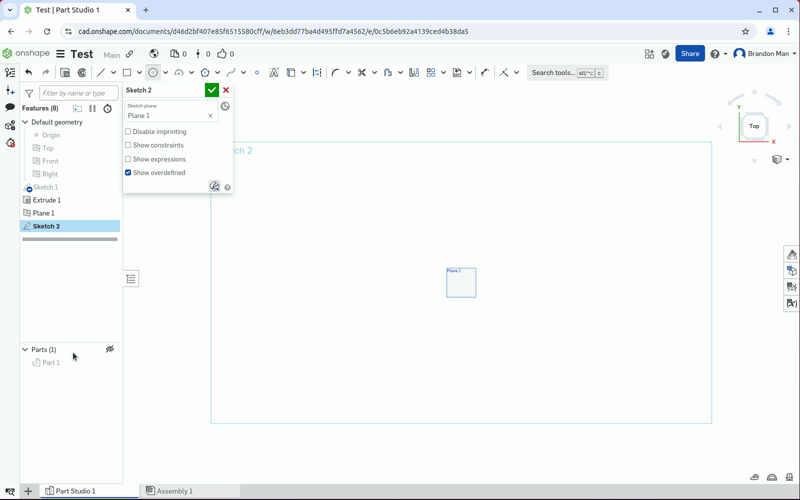
mouse_move(461, 282)
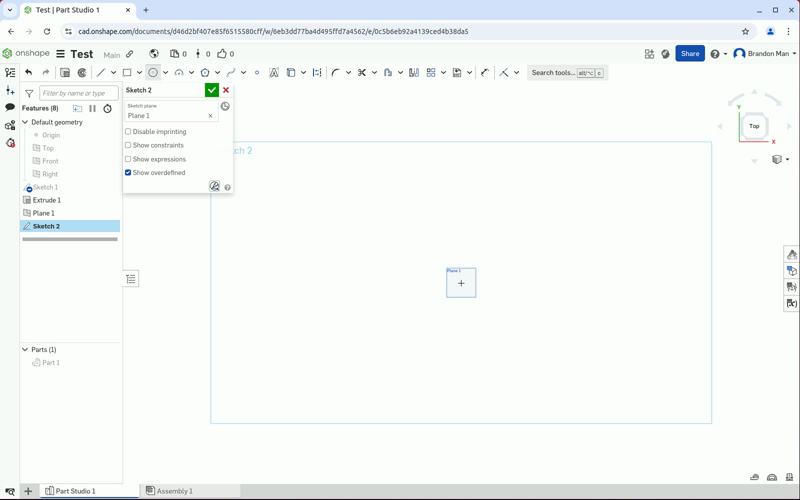
click(461, 282)
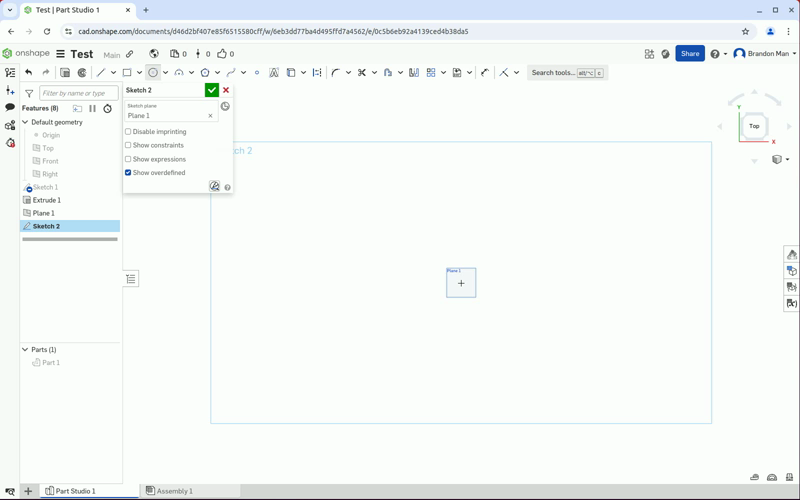
key_up(shift)
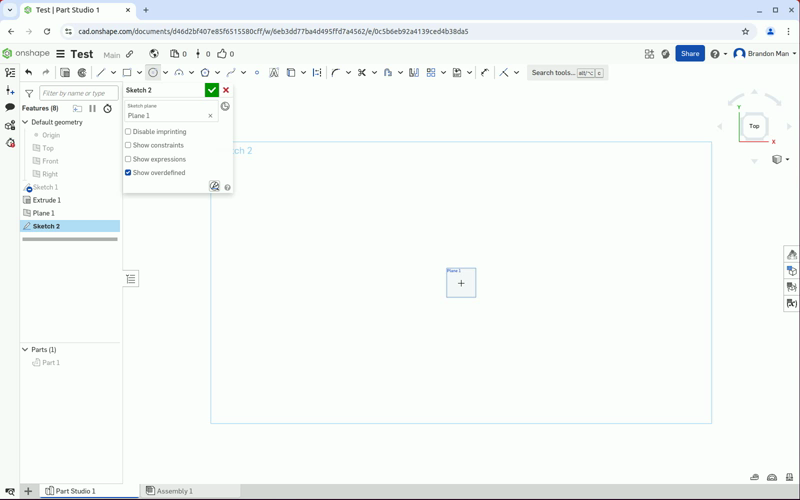
mouse_move(490, 282)
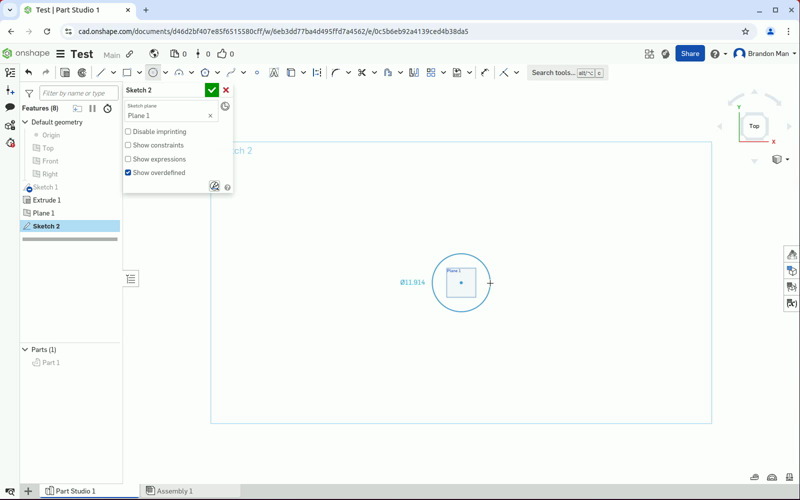
click(490, 282)
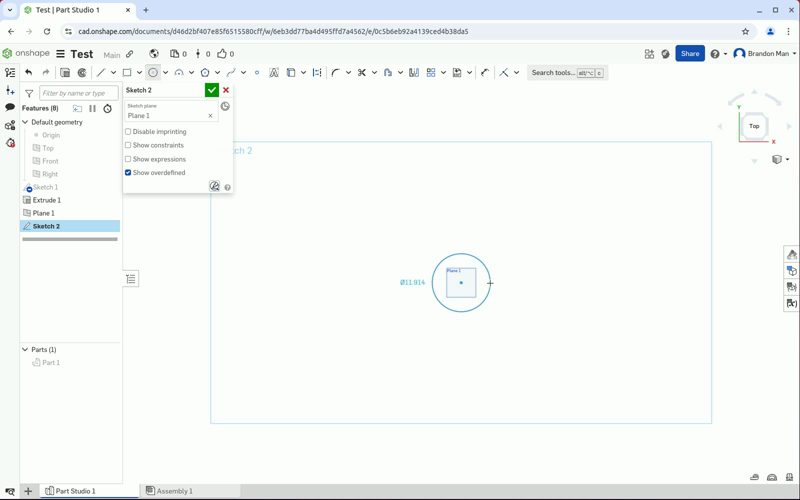
key(esc)
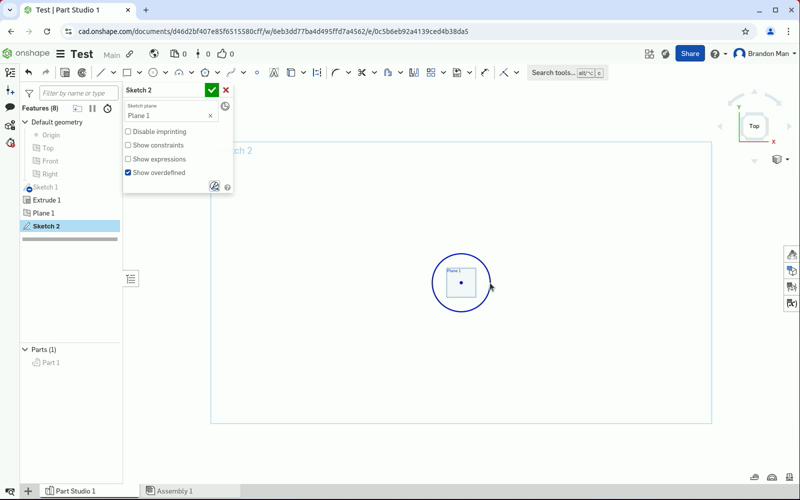
mouse_move(485, 292)
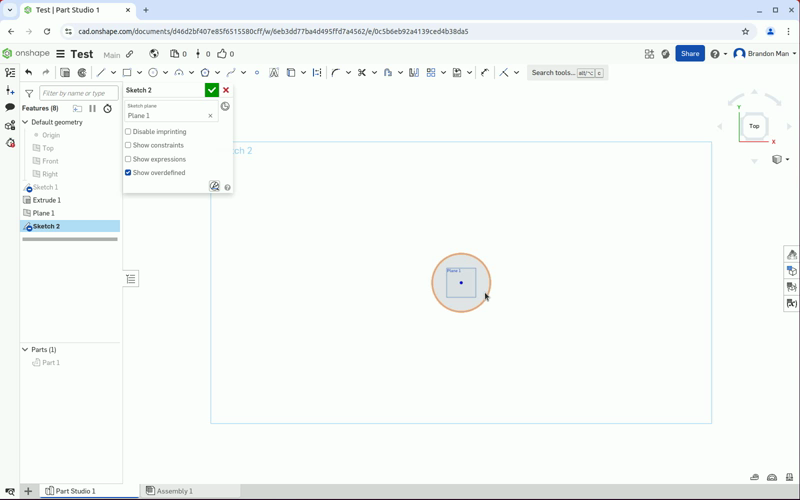
click(485, 292)
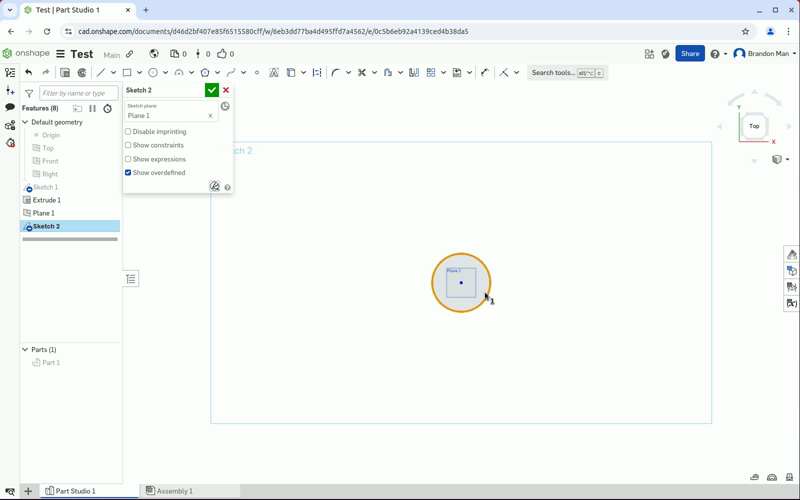
mouse_move(73, 352)
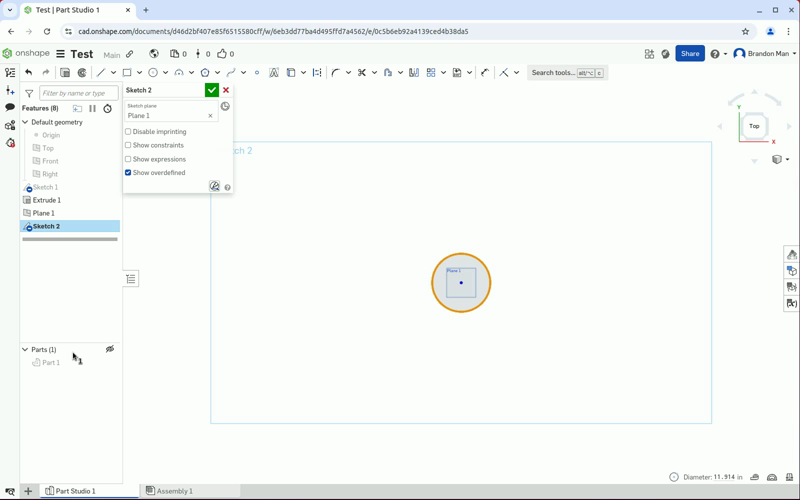
key(shift+y)
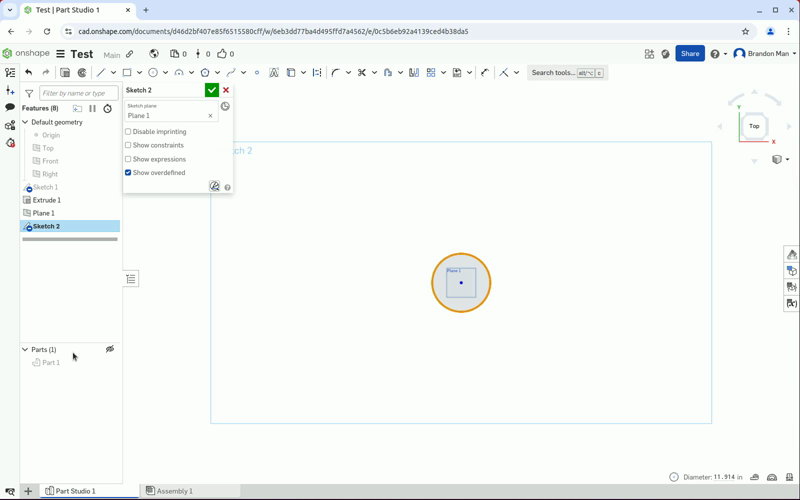
key(shift+e)
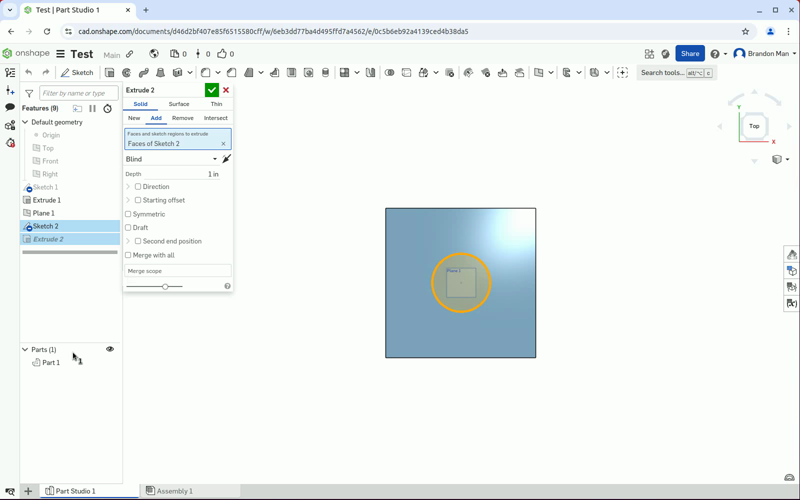
mouse_move(143, 106)
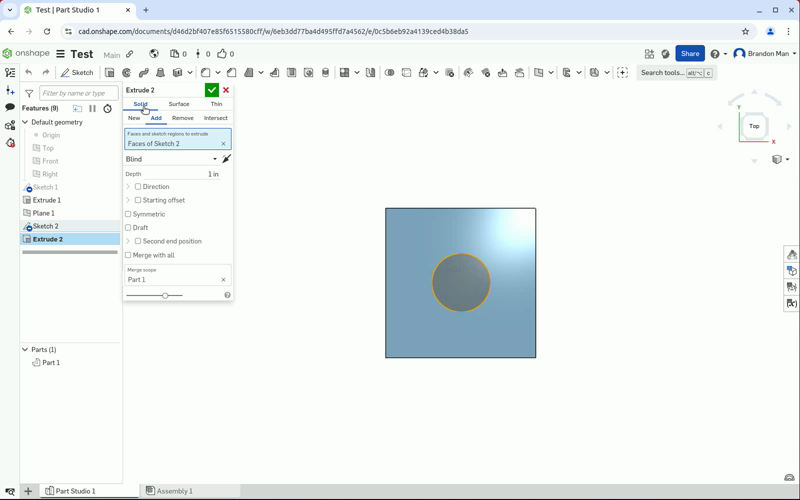
click(143, 106)
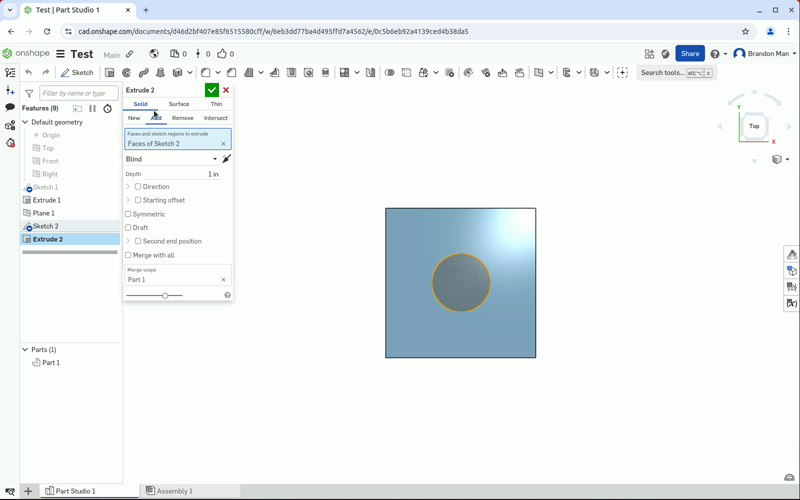
mouse_move(186, 120)
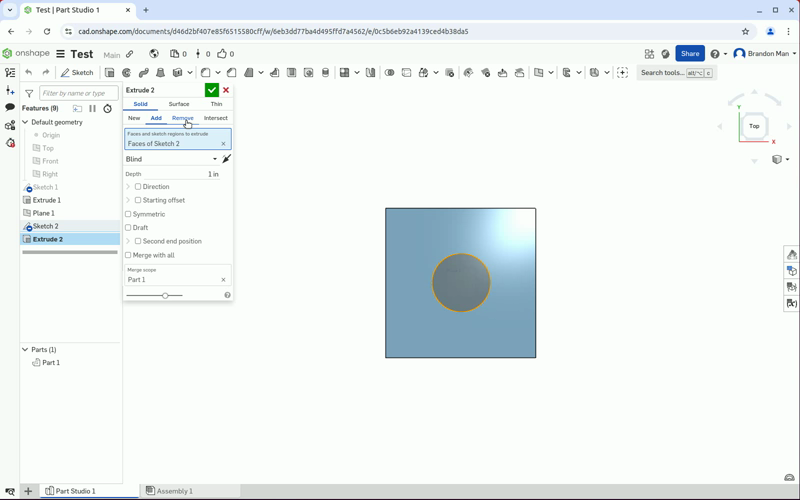
click(186, 120)
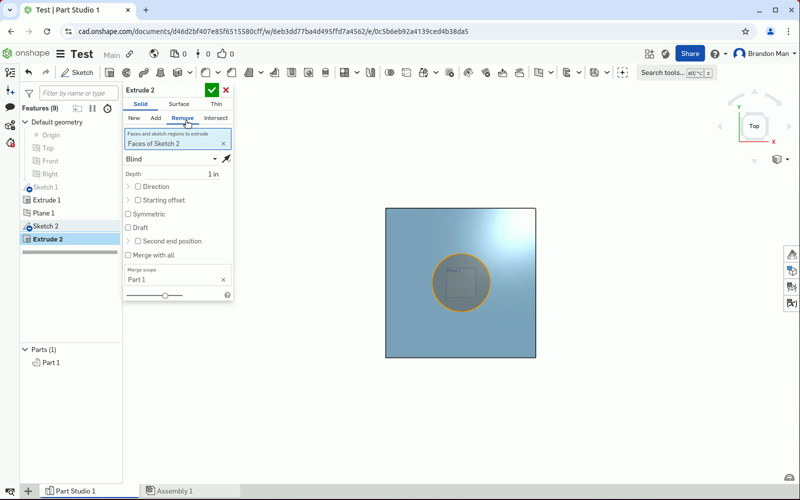
key(tab, 4)
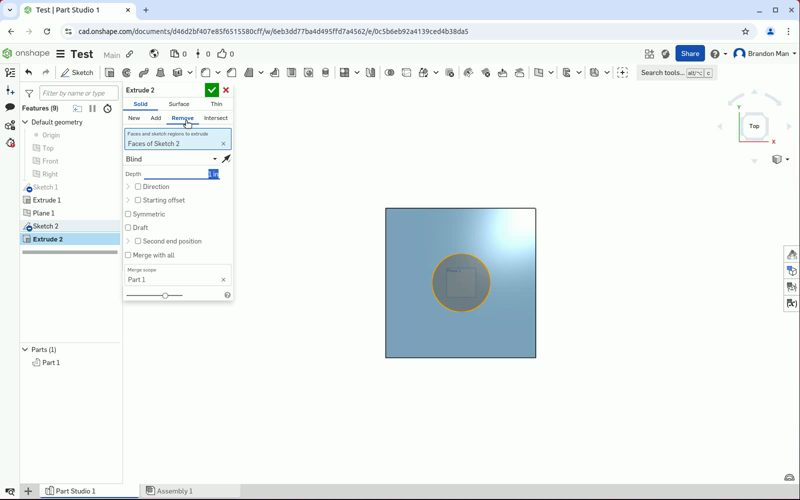
text(17.331)
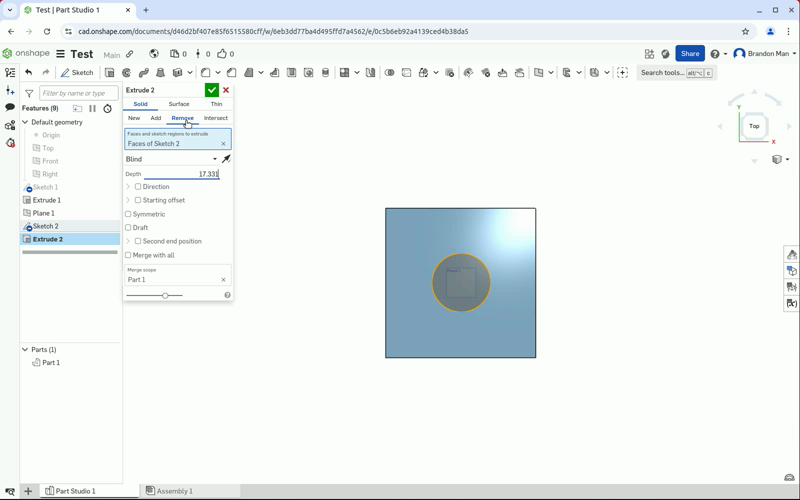
key(tab, 6)
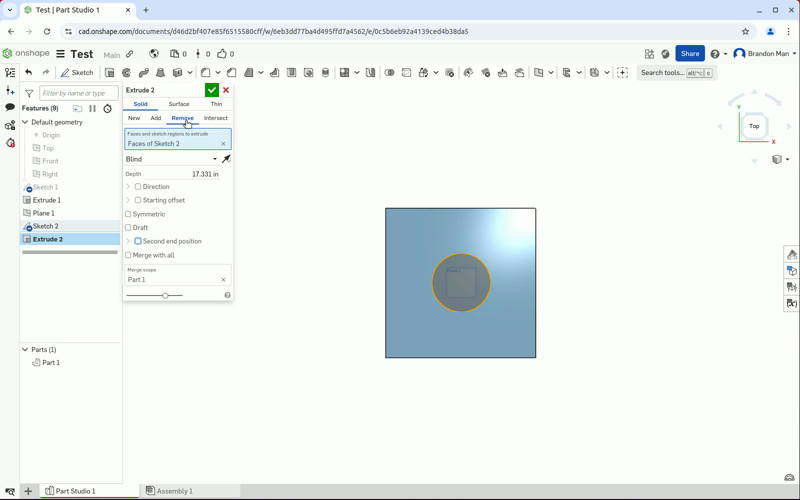
key(space)
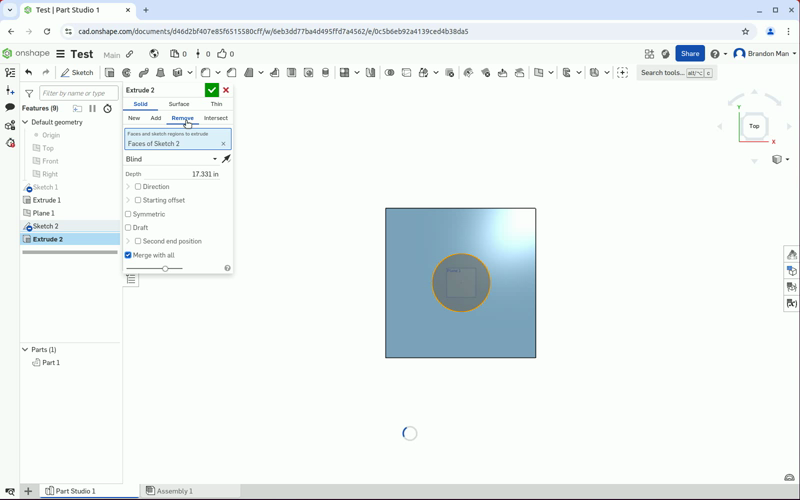
key(enter)
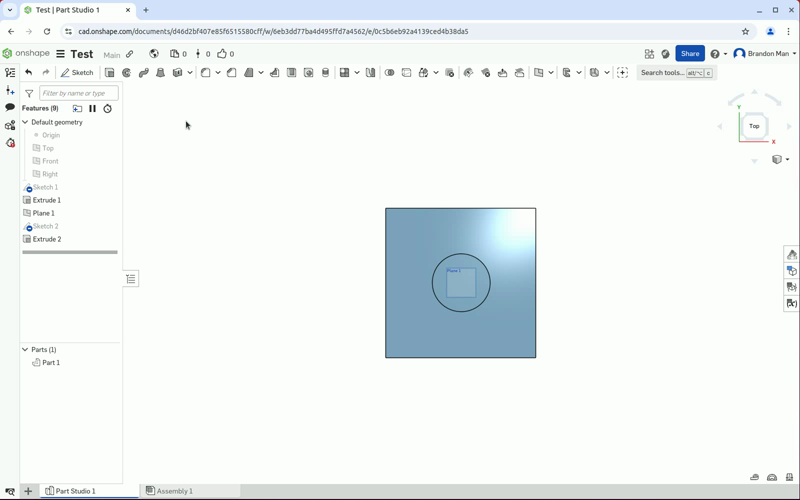
key(shift+h)
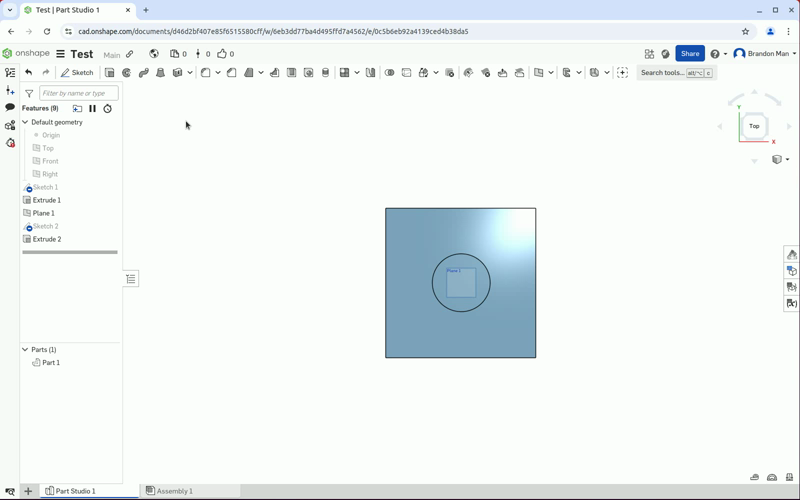
key(shift+h)
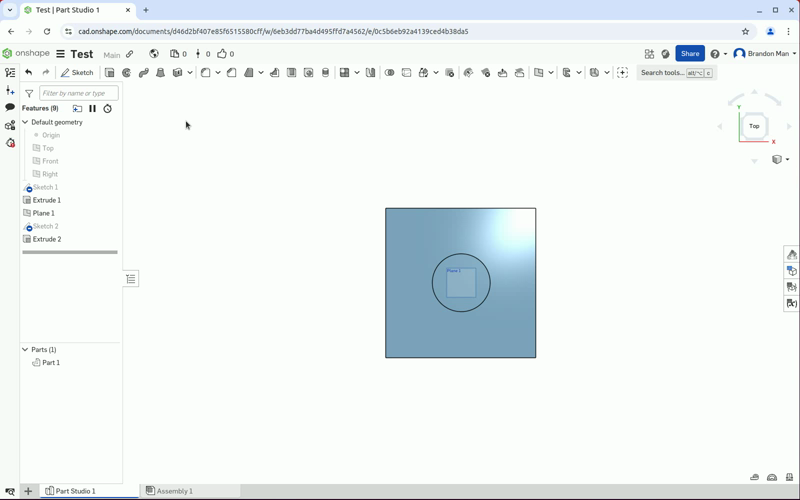
mouse_move(73, 189)
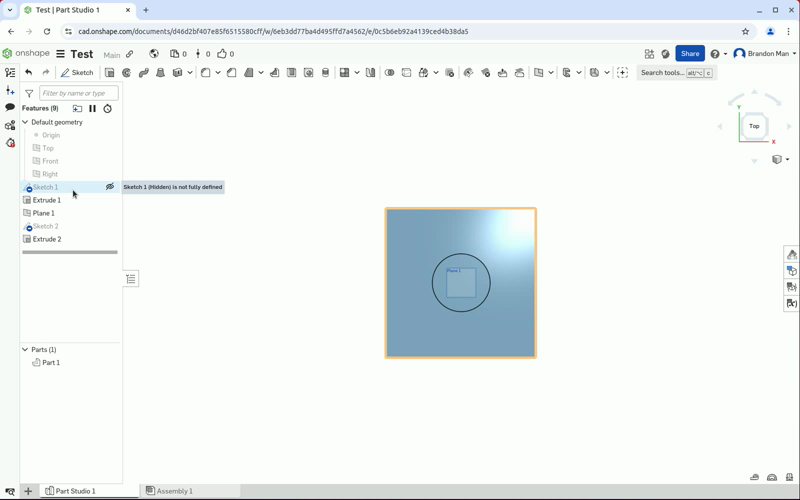
click(73, 189)
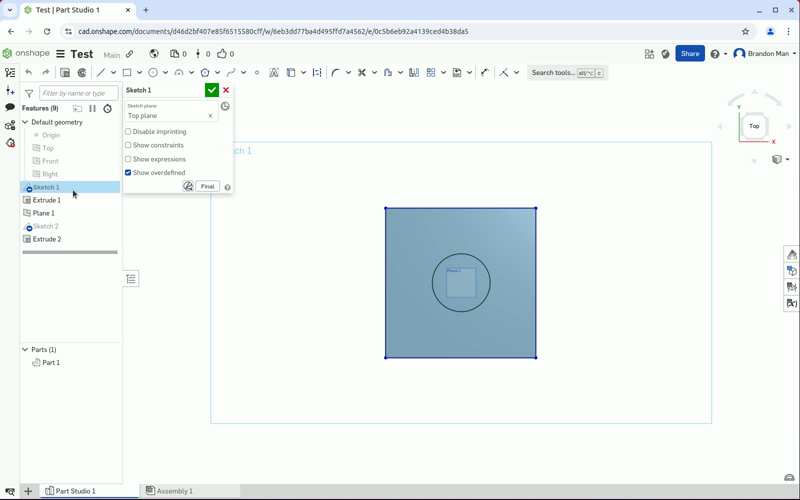
mouse_move(229, 92)
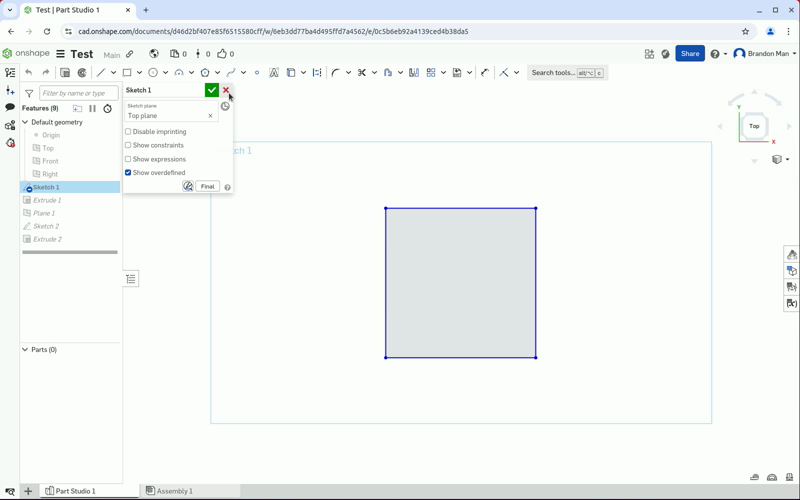
click(229, 92)
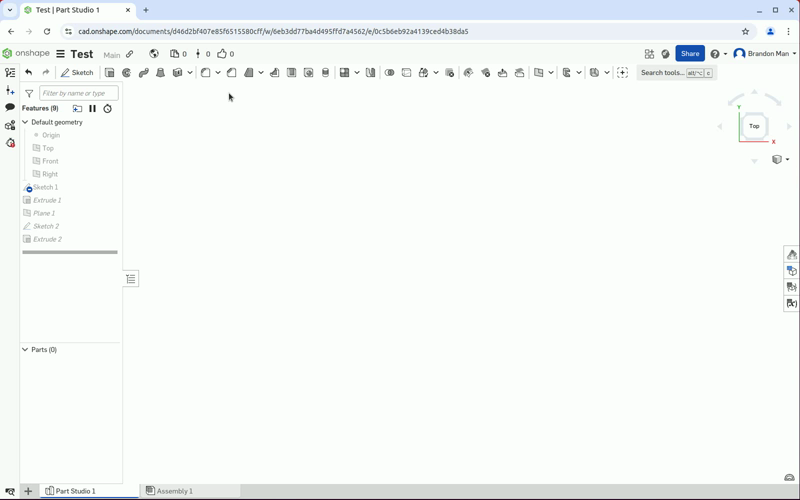
key(shift+s)
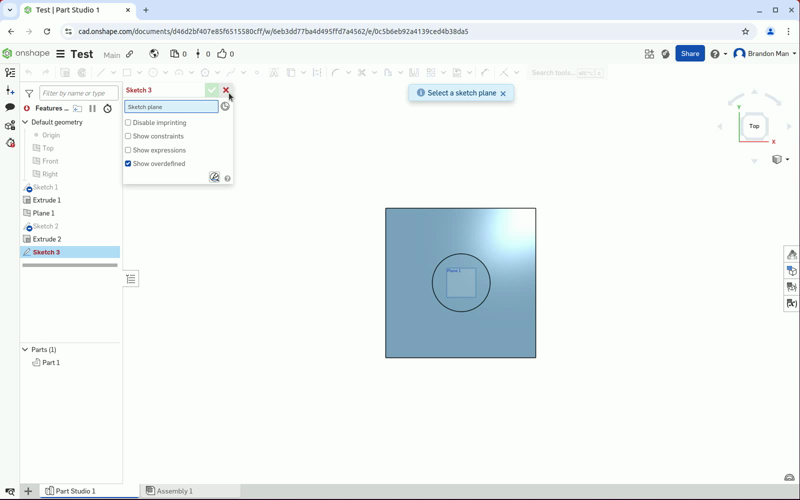
mouse_move(73, 215)
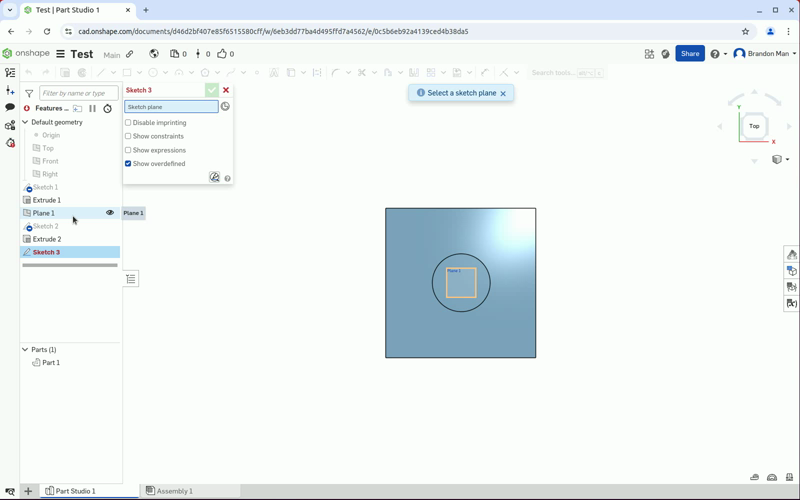
click(73, 215)
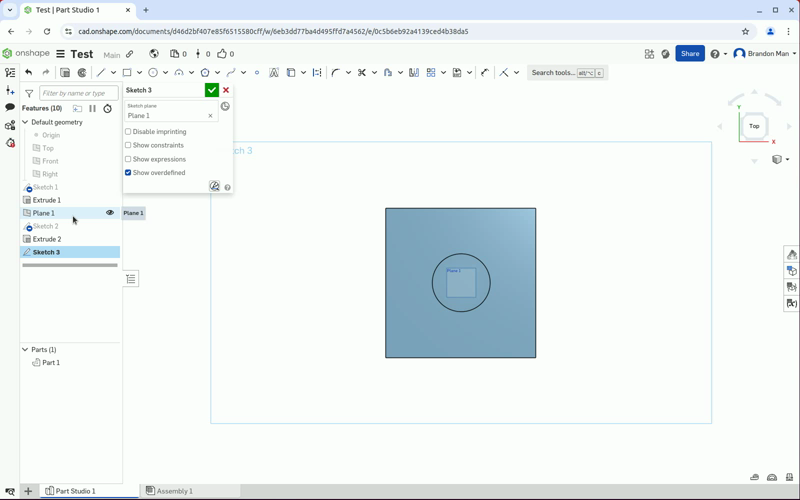
mouse_move(73, 352)
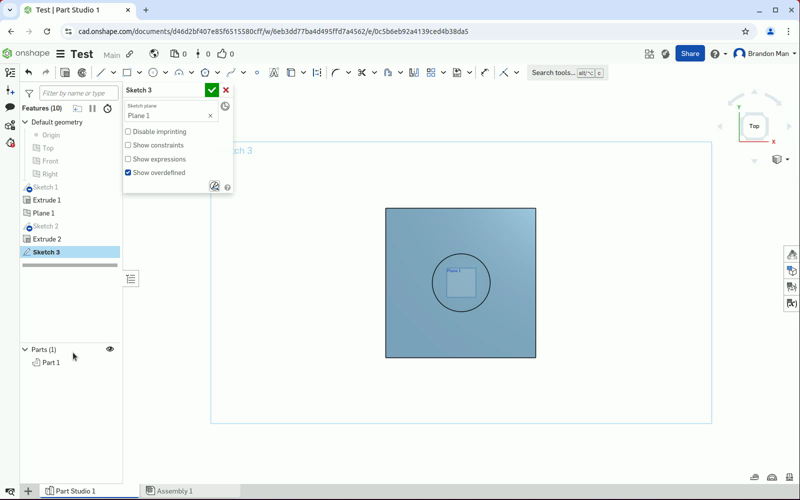
key(y)
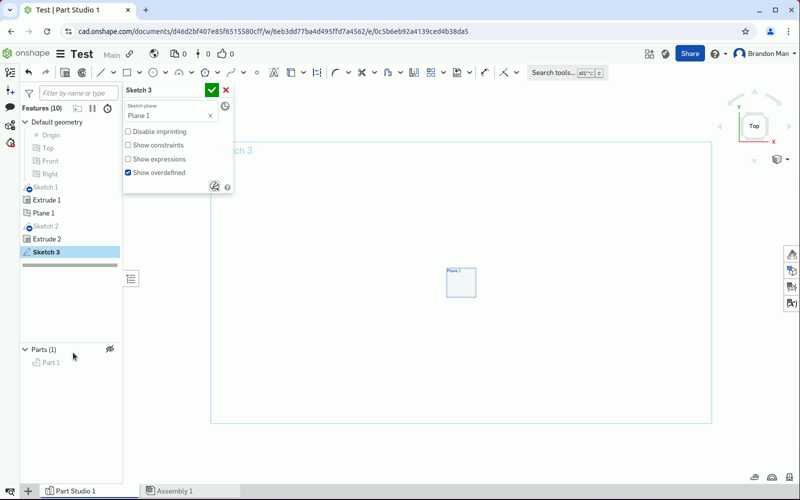
key(c)
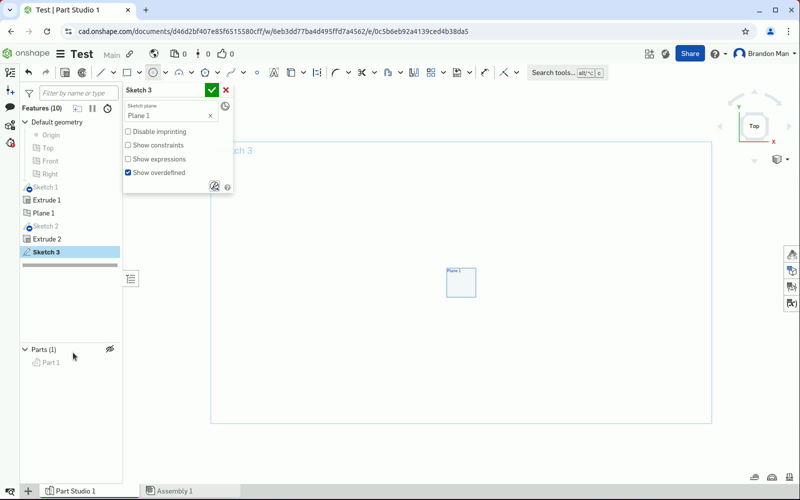
key_down(shift)
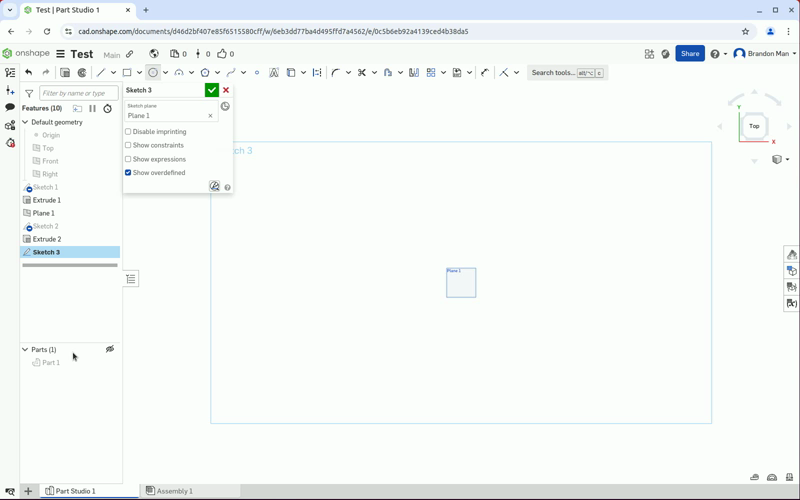
mouse_move(461, 282)
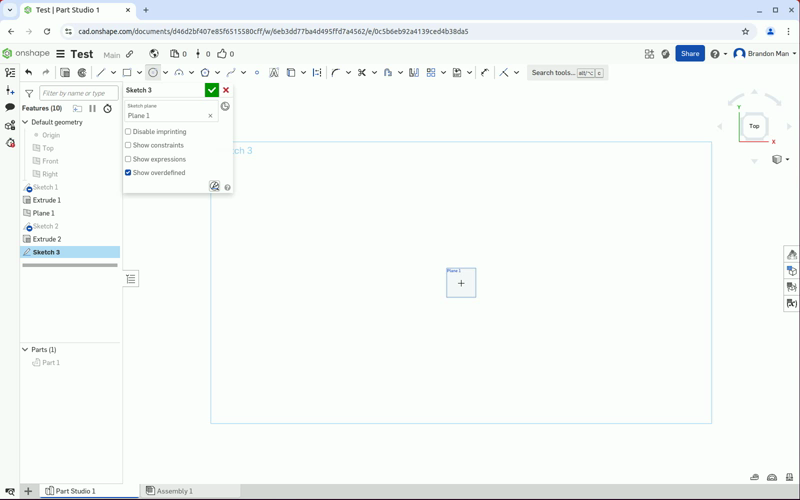
click(461, 282)
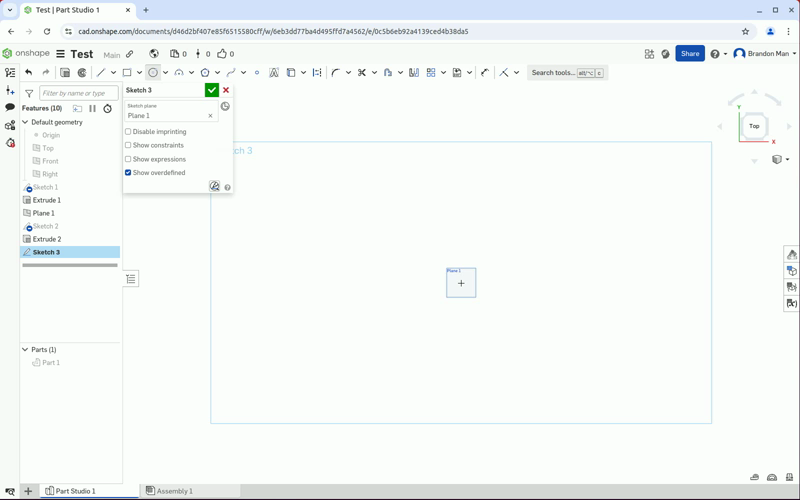
key_up(shift)
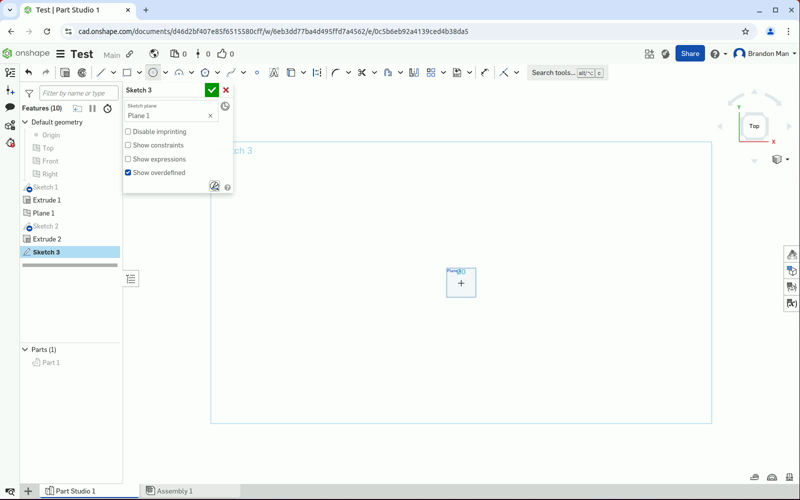
mouse_move(490, 282)
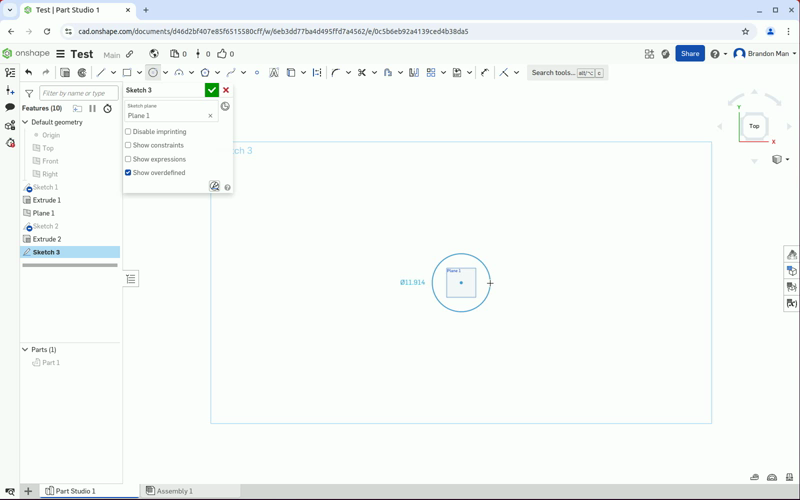
click(490, 282)
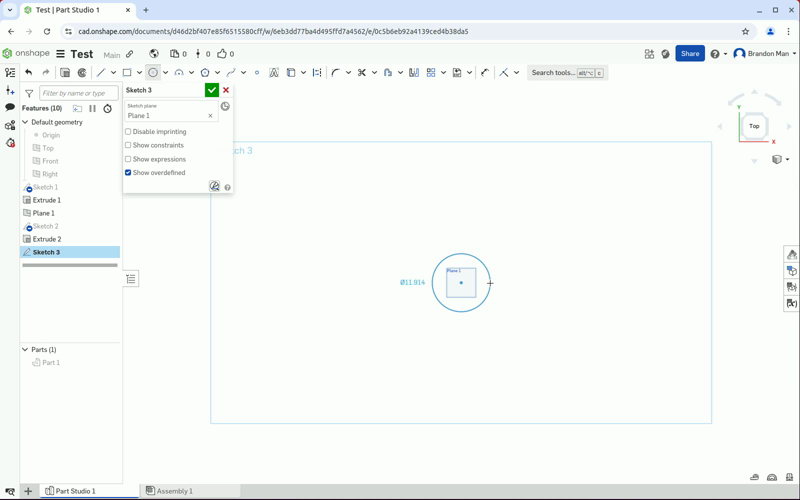
key(esc)
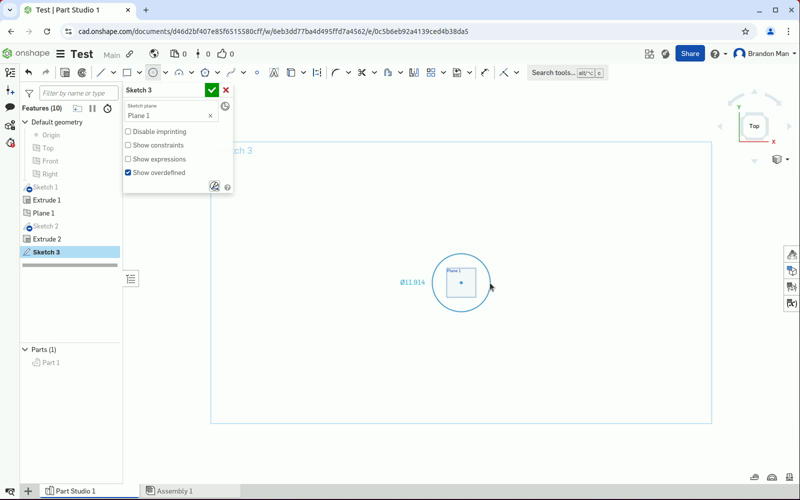
mouse_move(470, 275)
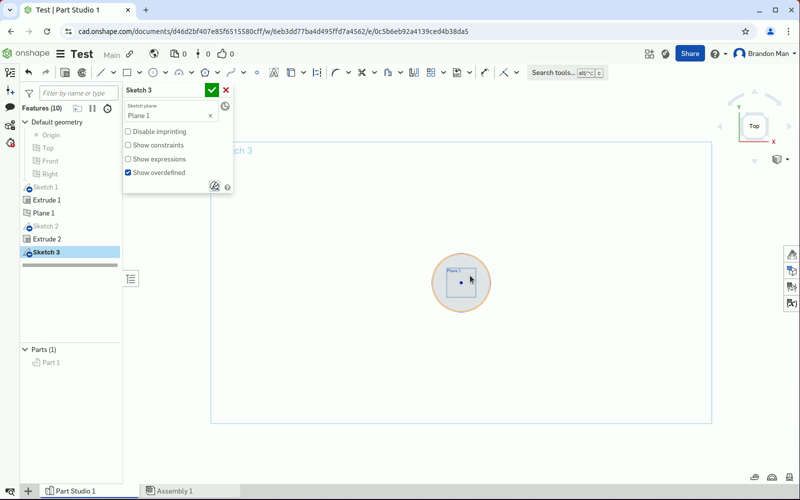
click(470, 275)
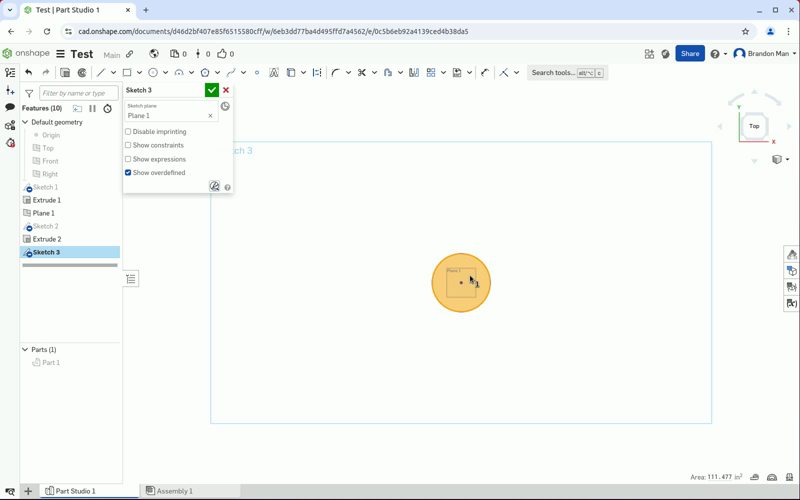
mouse_move(73, 352)
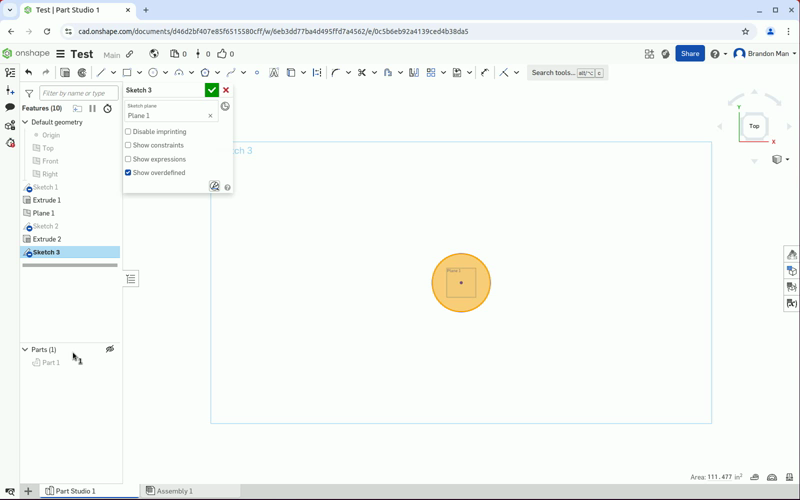
key(shift+y)
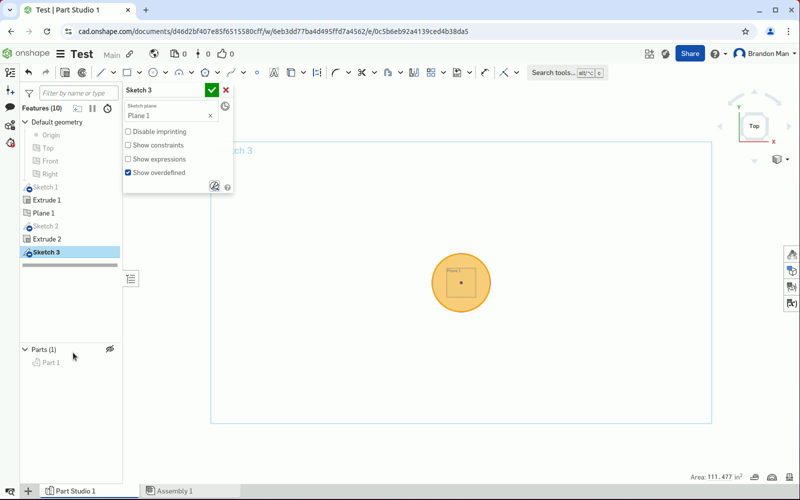
key(shift+e)
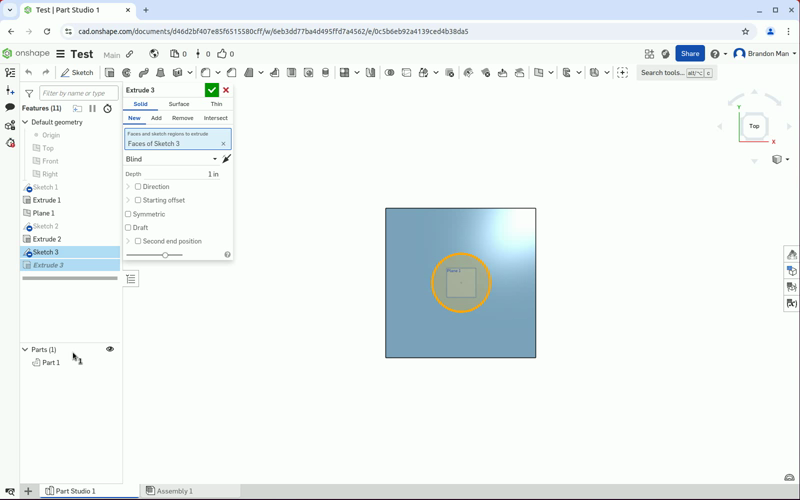
mouse_move(143, 106)
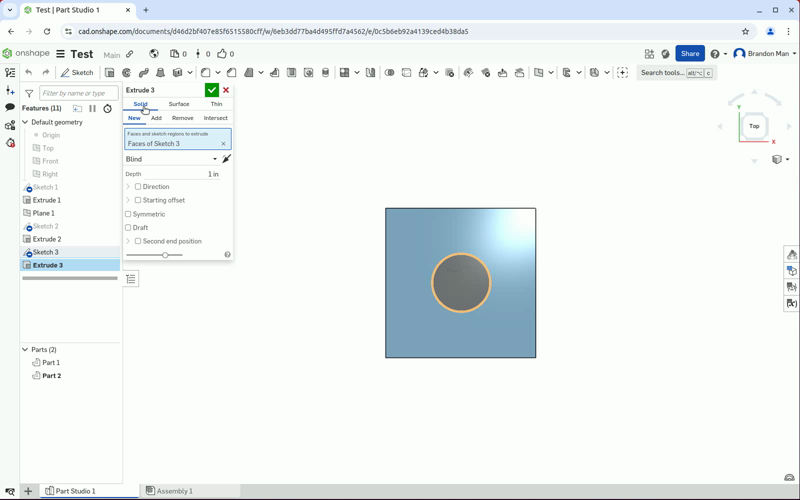
click(143, 106)
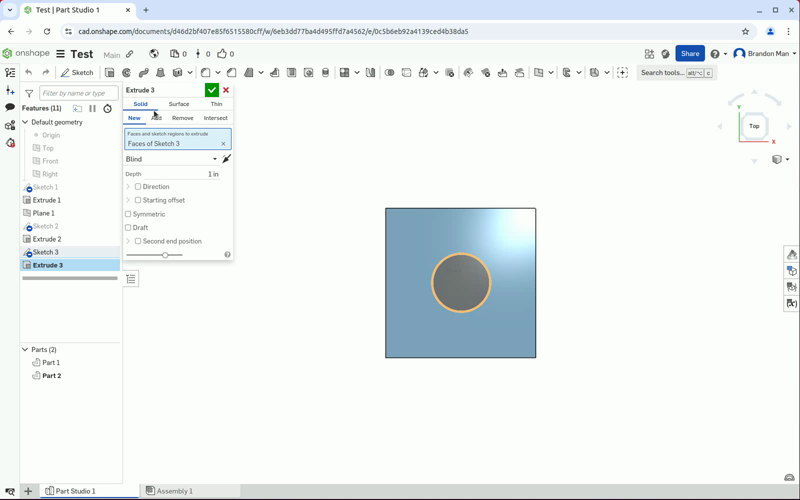
mouse_move(186, 120)
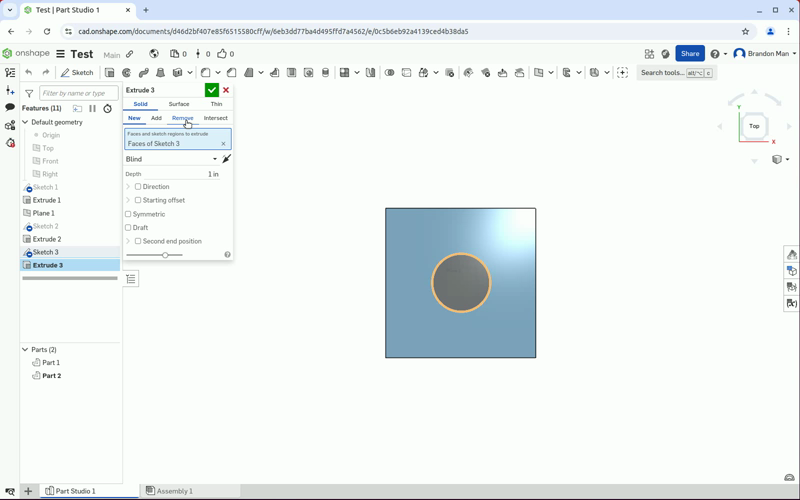
click(186, 120)
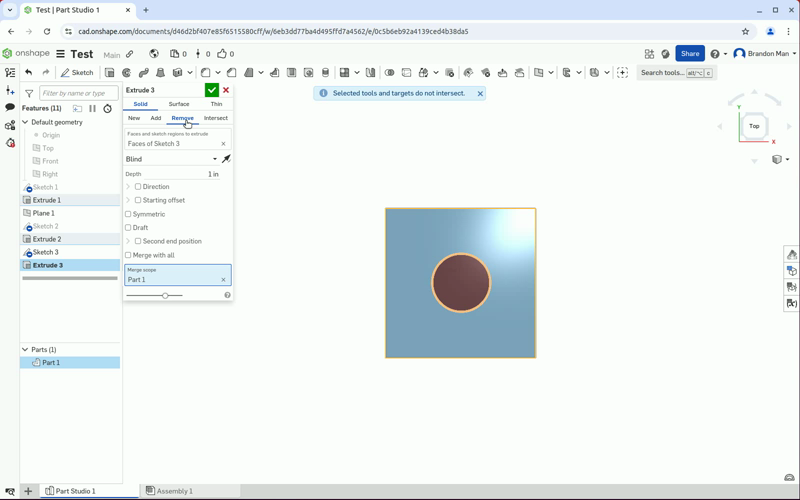
key(tab, 4)
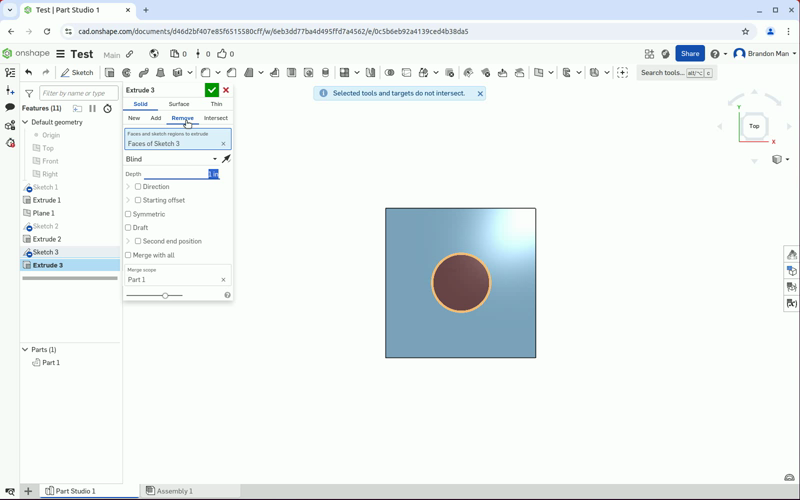
text(1.204)
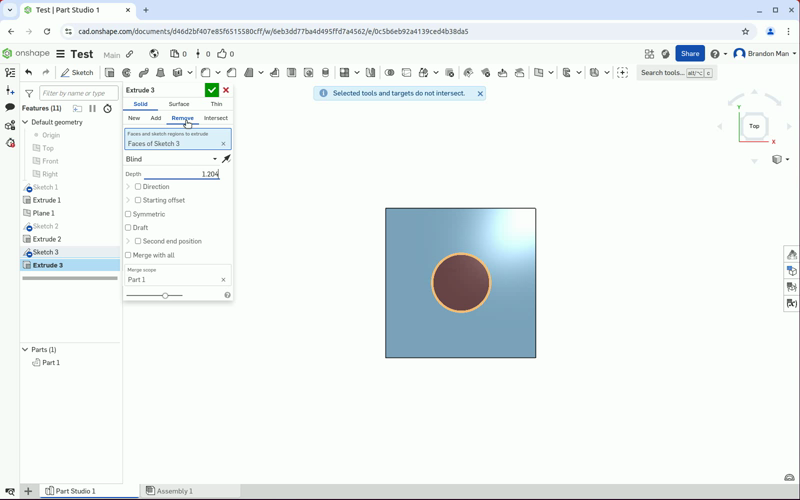
key(tab, 6)
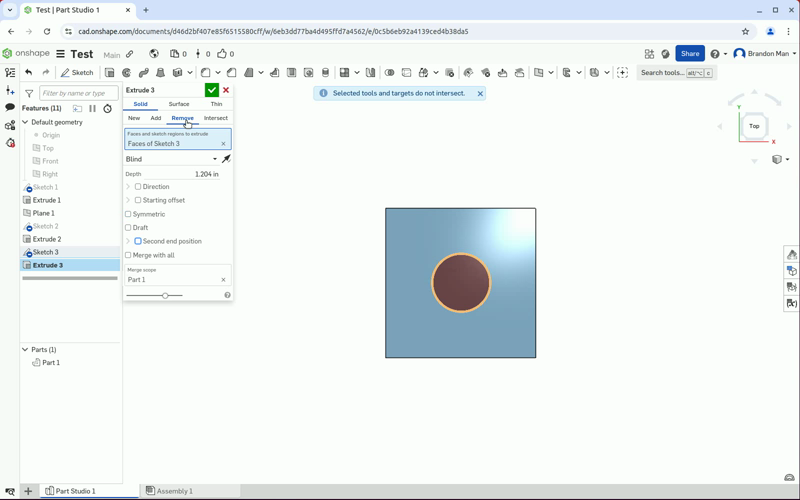
key(space)
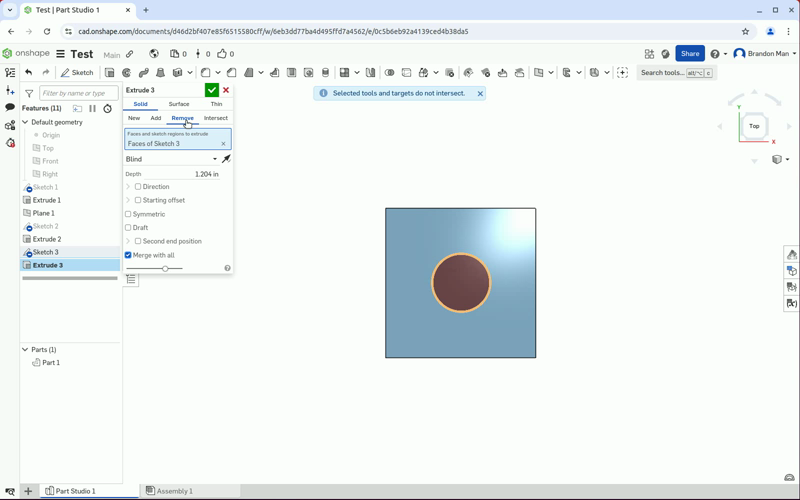
key(enter)
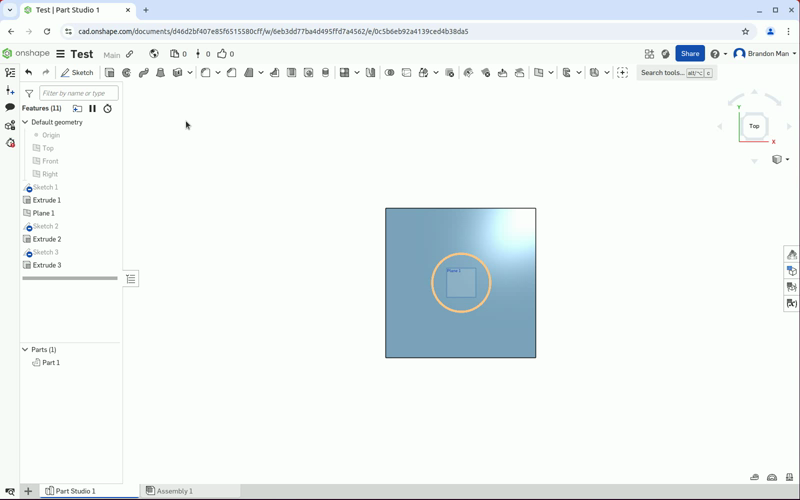
key(shift+h)
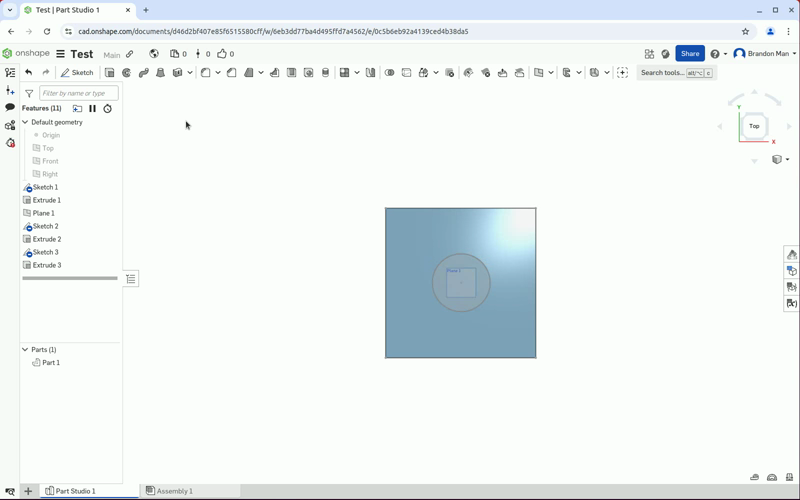
key(shift+h)
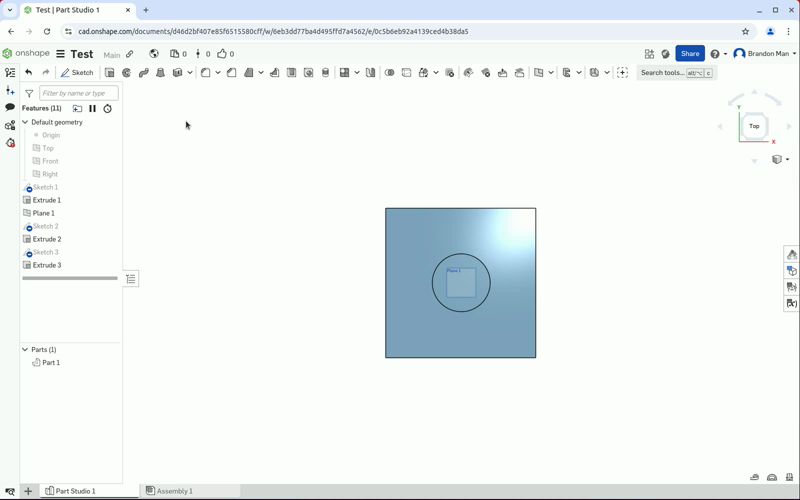
mouse_move(73, 189)
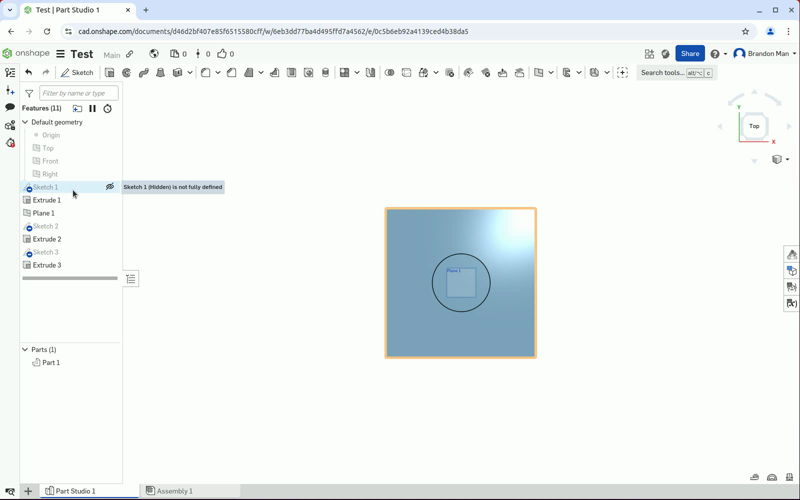
click(73, 189)
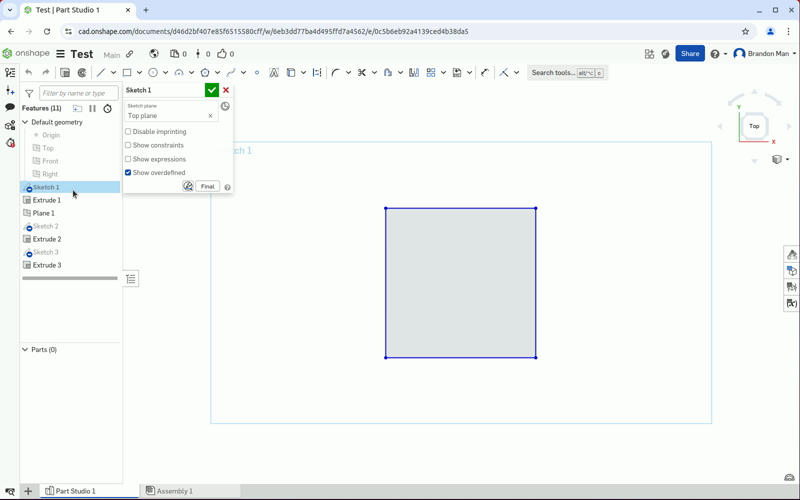
mouse_move(229, 92)
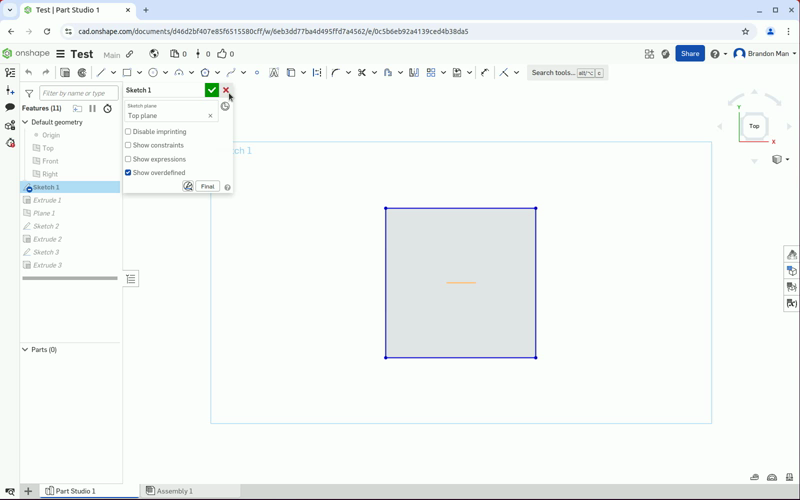
click(229, 92)
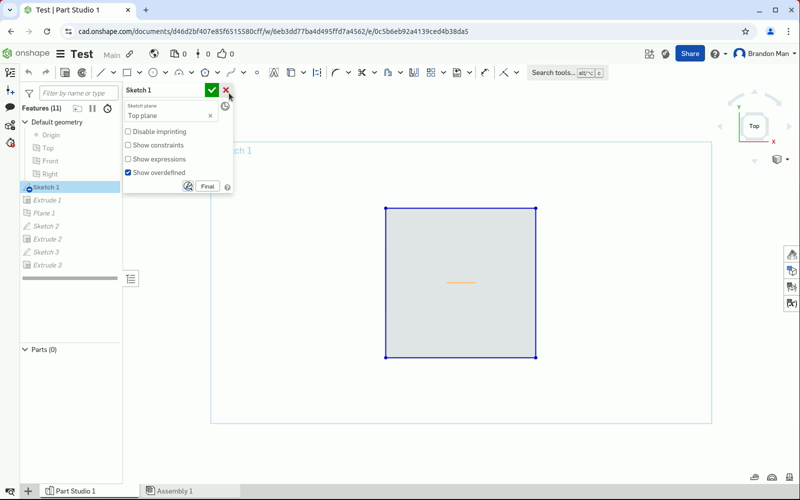
key(shift+s)
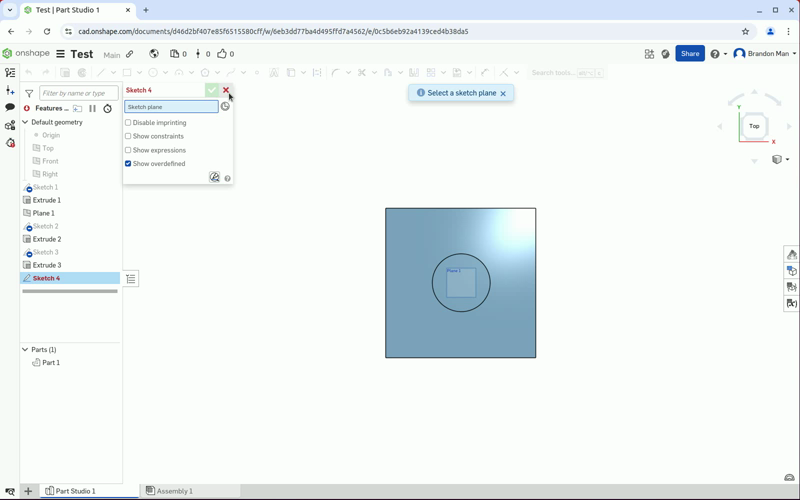
mouse_move(73, 215)
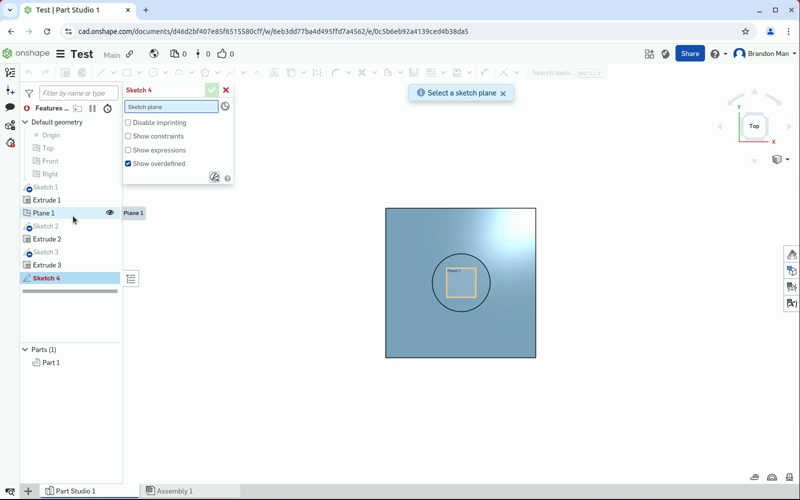
click(73, 215)
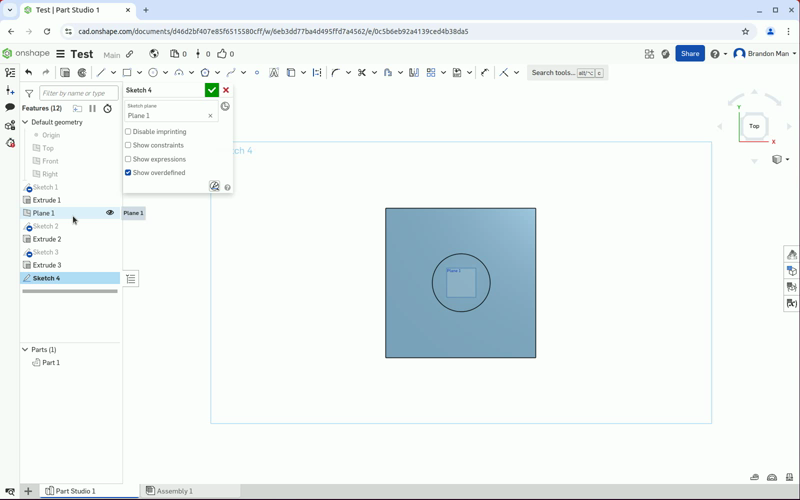
mouse_move(73, 352)
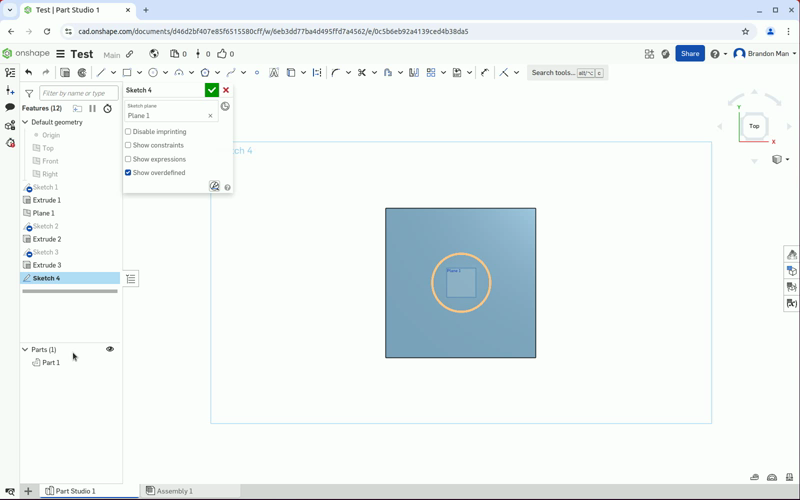
key(y)
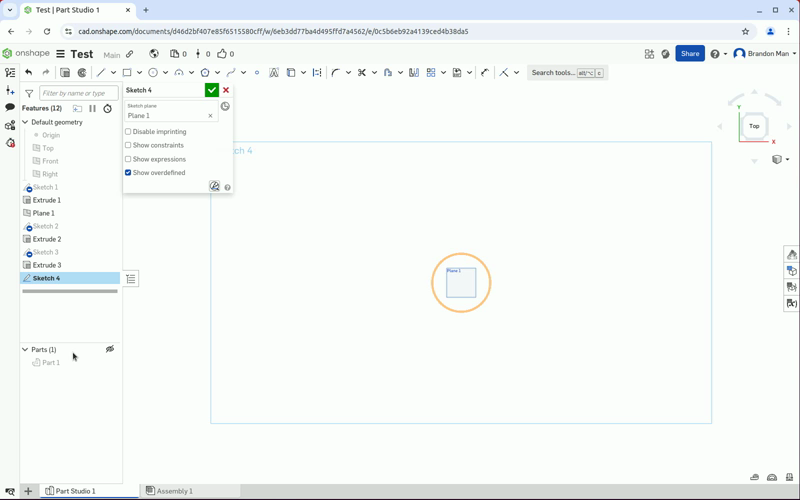
key(c)
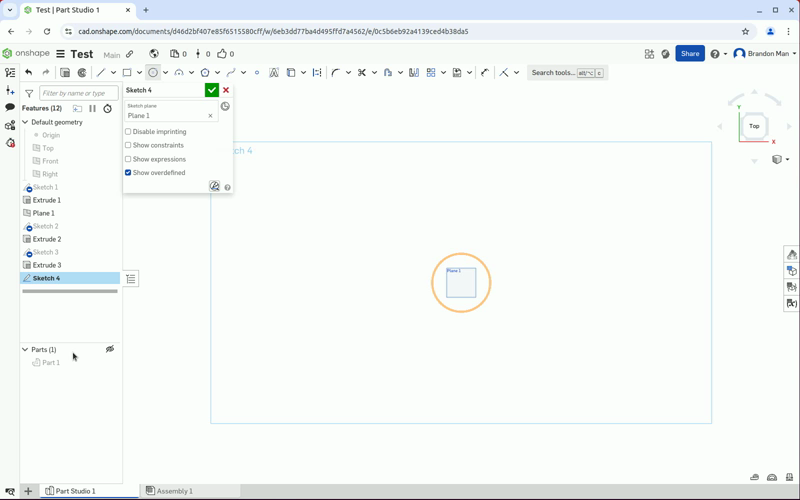
key_down(shift)
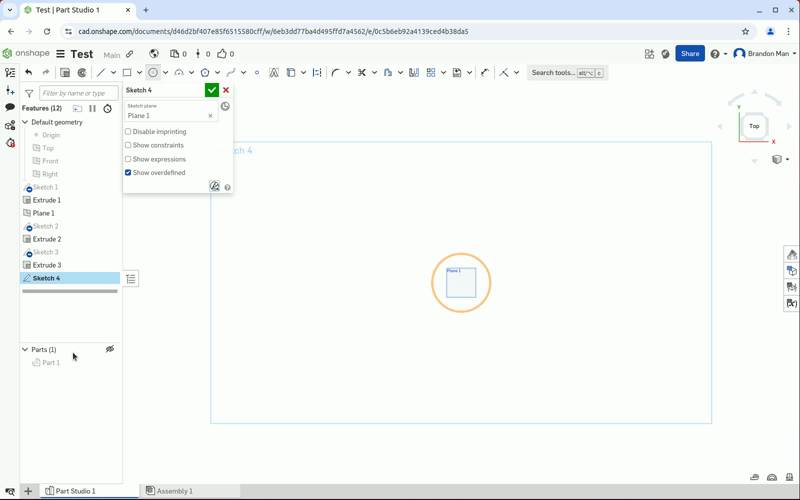
mouse_move(461, 282)
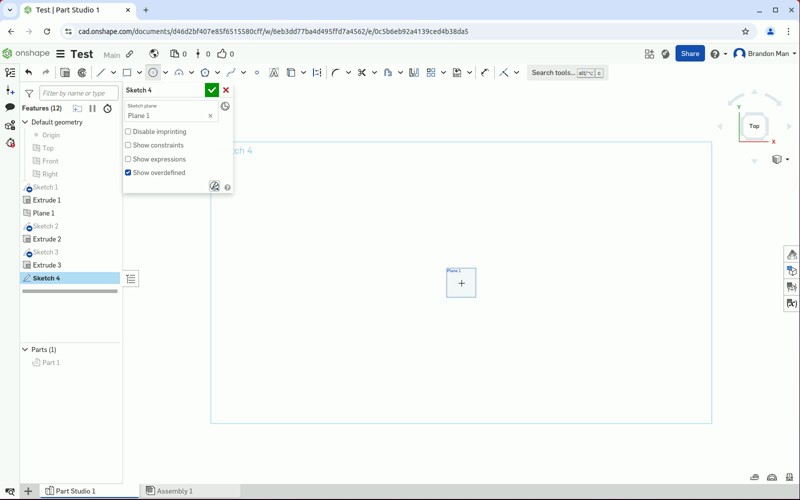
click(461, 282)
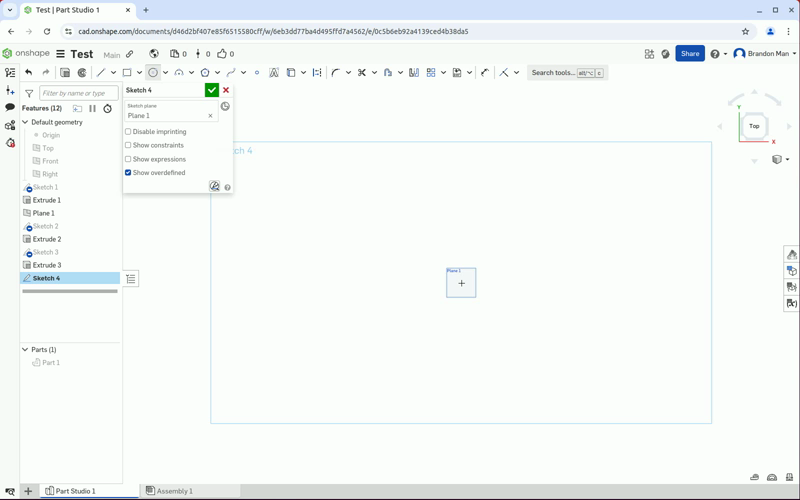
key_up(shift)
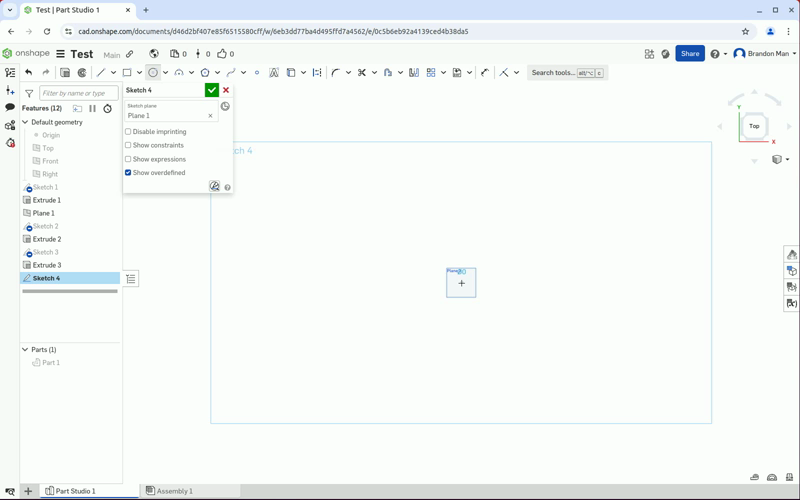
mouse_move(498, 282)
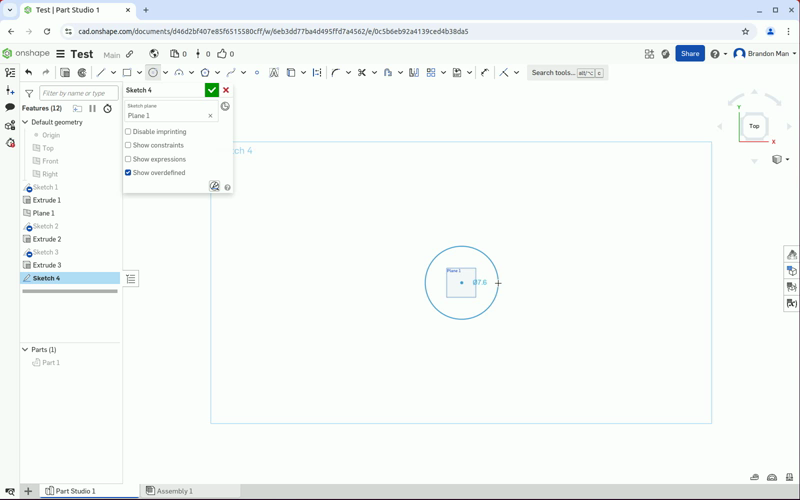
click(498, 282)
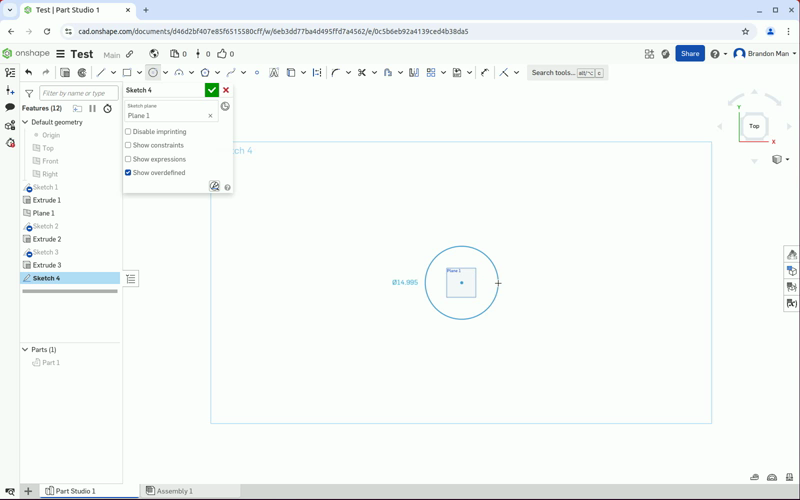
key(esc)
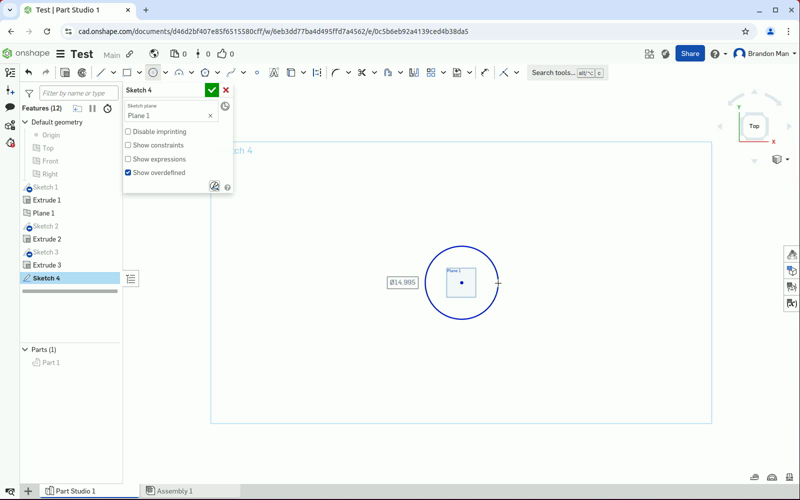
key(c)
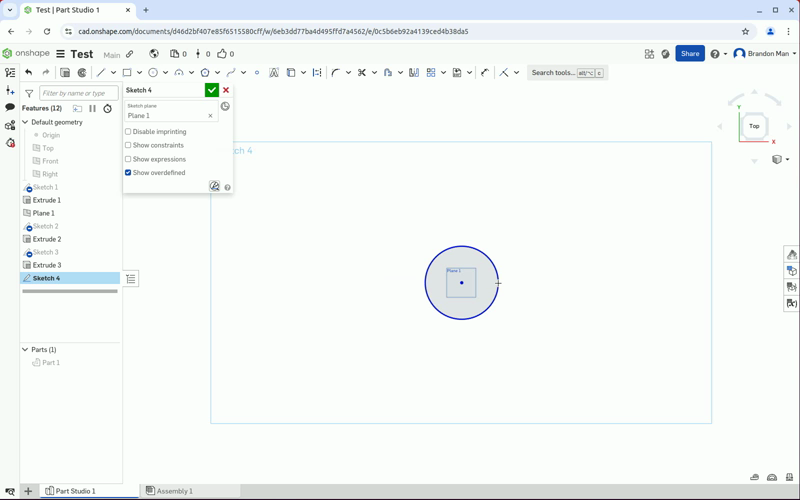
key_down(shift)
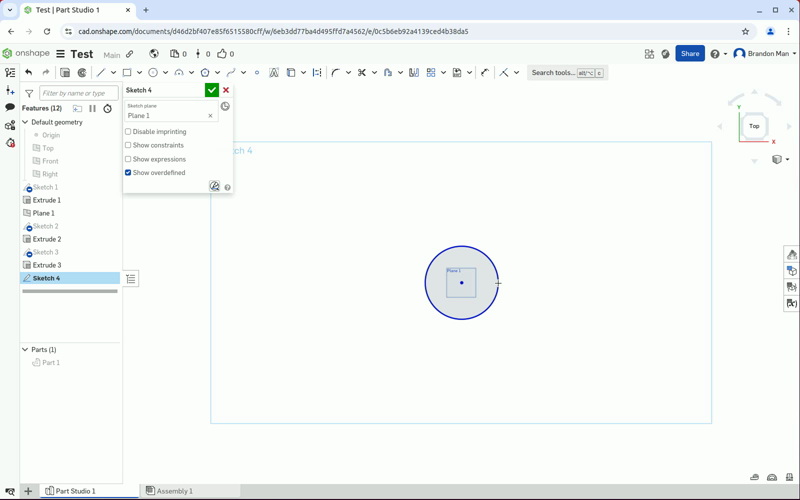
mouse_move(461, 282)
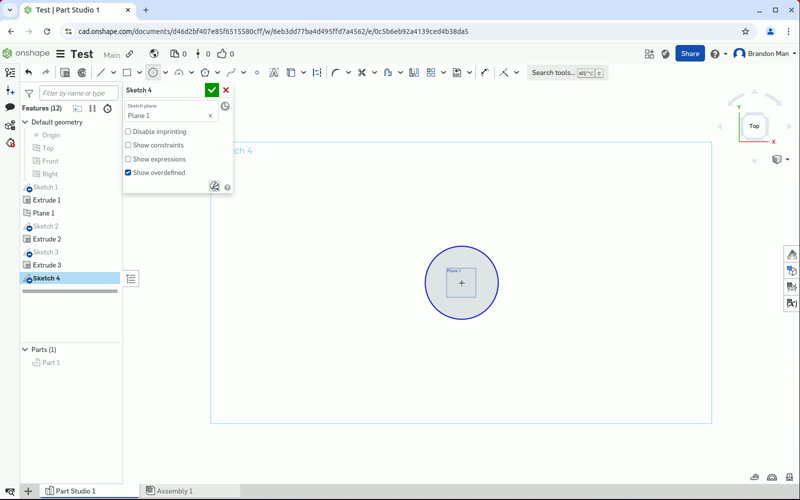
click(461, 282)
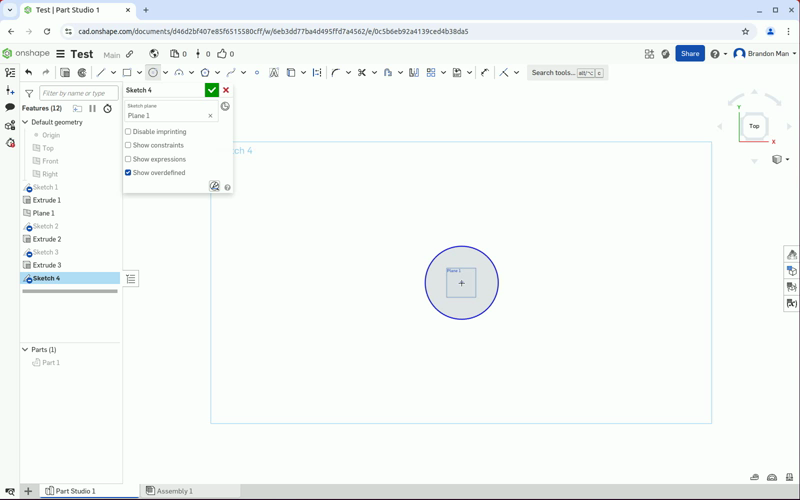
key_up(shift)
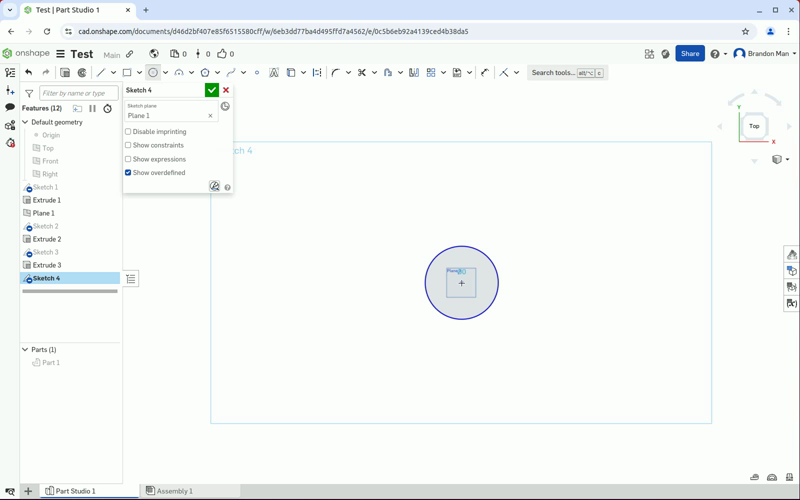
mouse_move(490, 282)
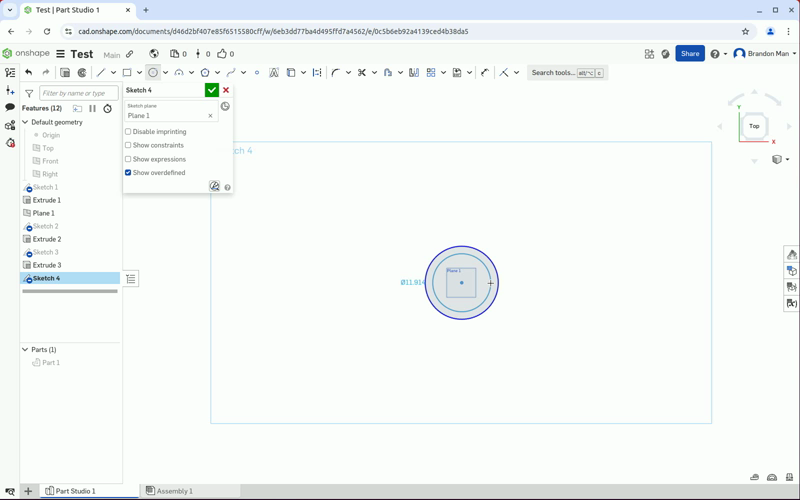
click(490, 282)
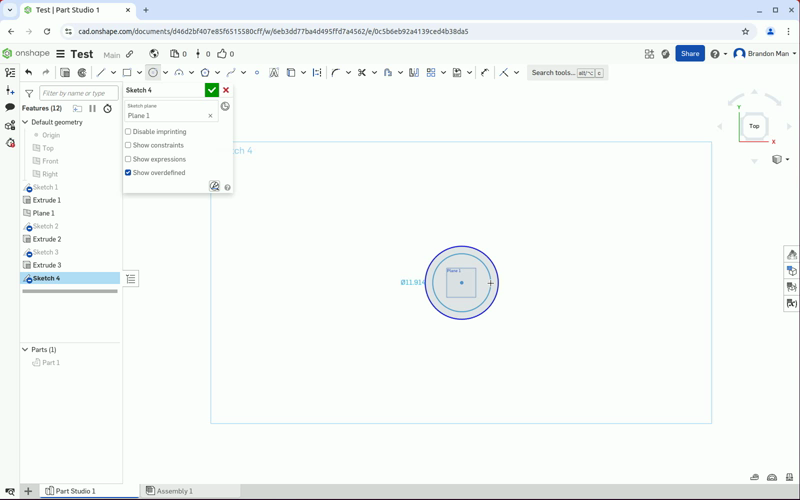
key(esc)
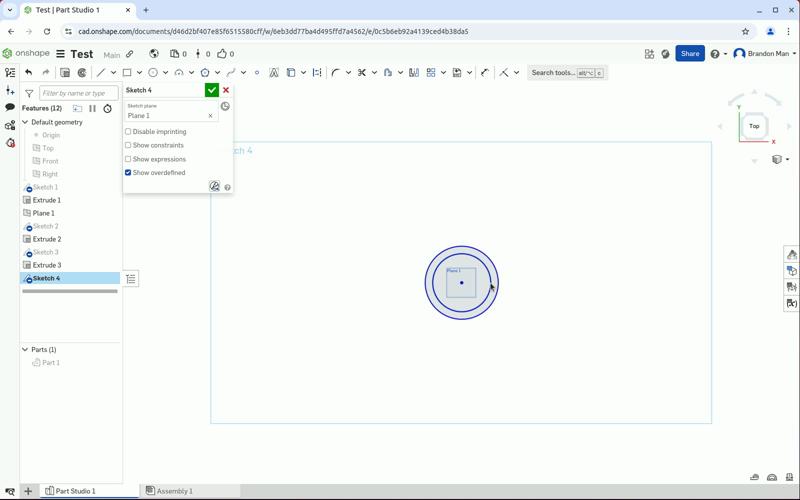
mouse_move(465, 250)
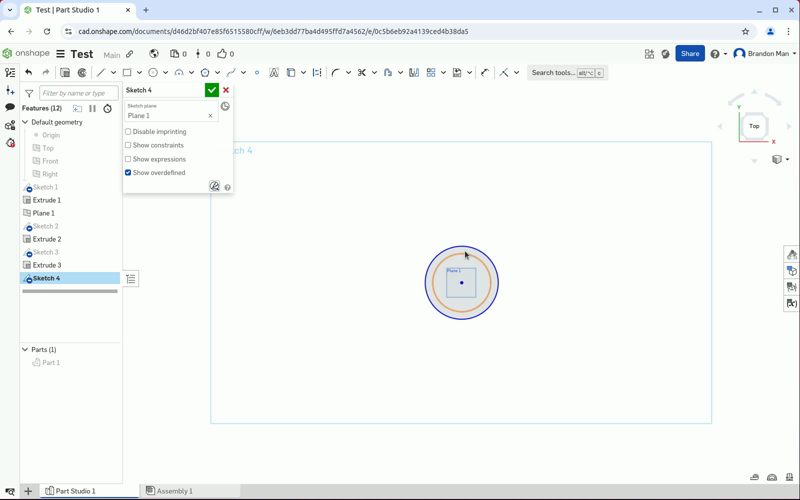
scroll(6)
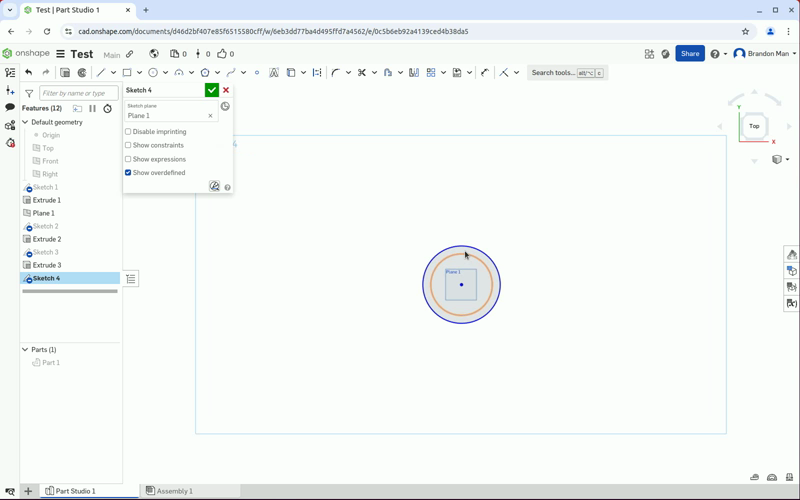
scroll(6)
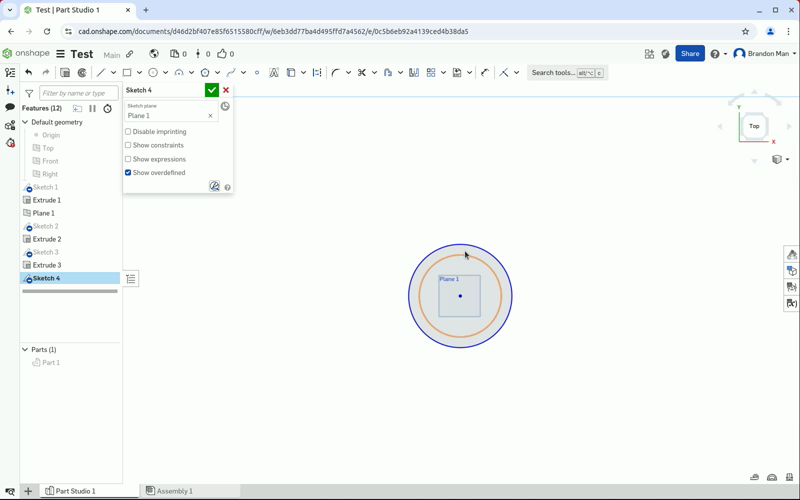
scroll(6)
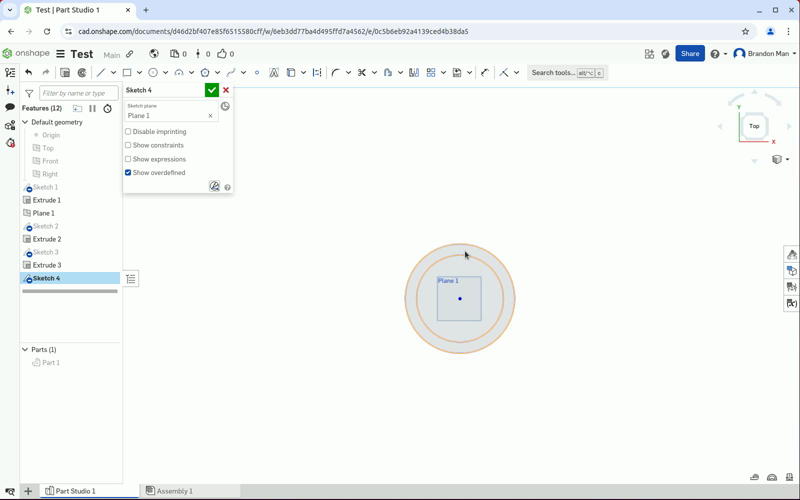
scroll(6)
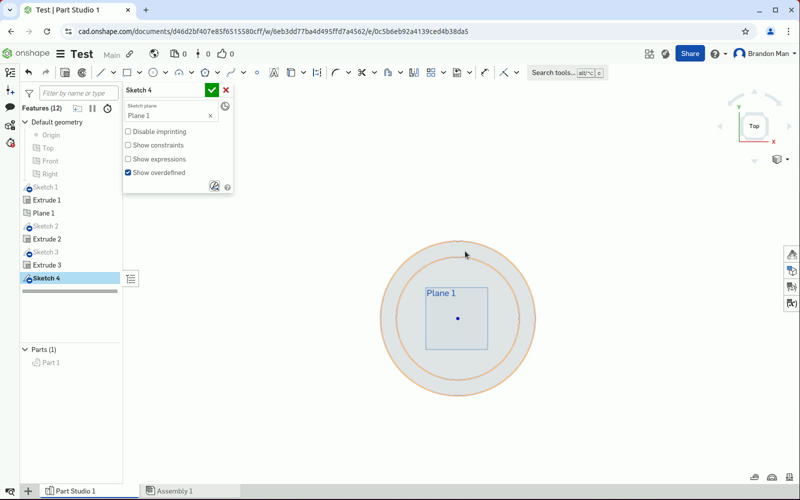
scroll(6)
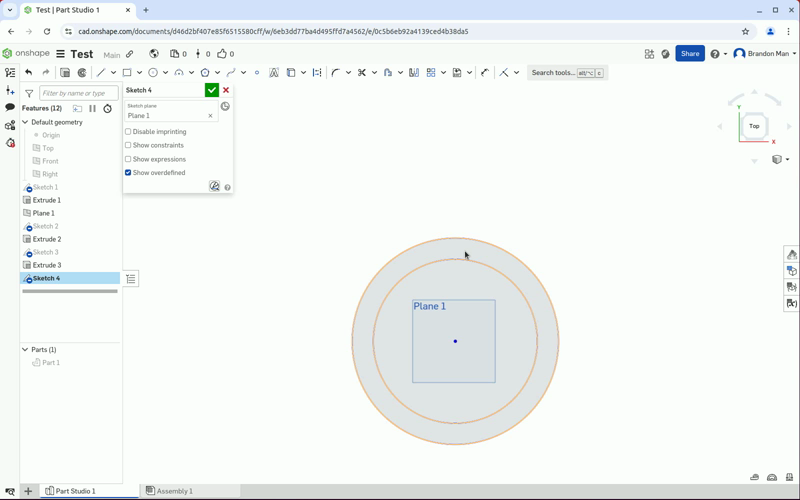
scroll(6)
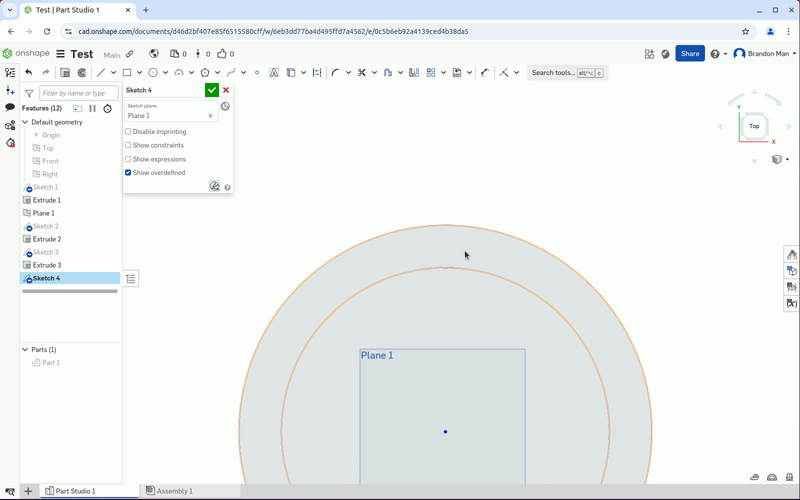
scroll(6)
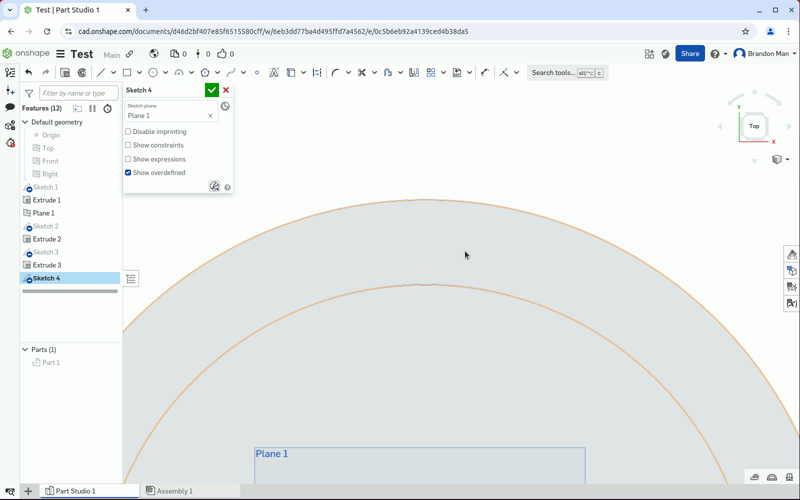
click(465, 250)
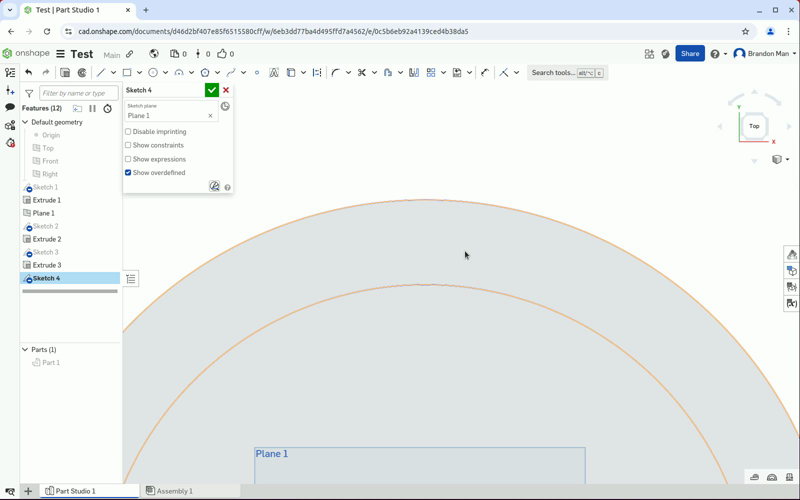
scroll(-6)
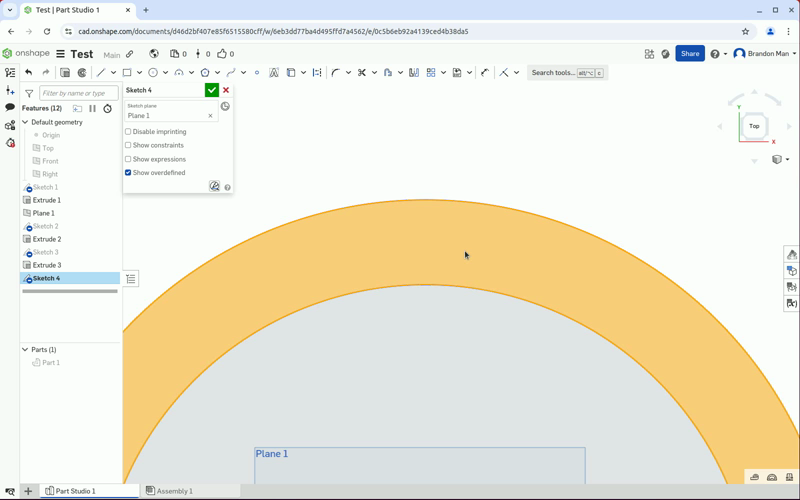
scroll(-6)
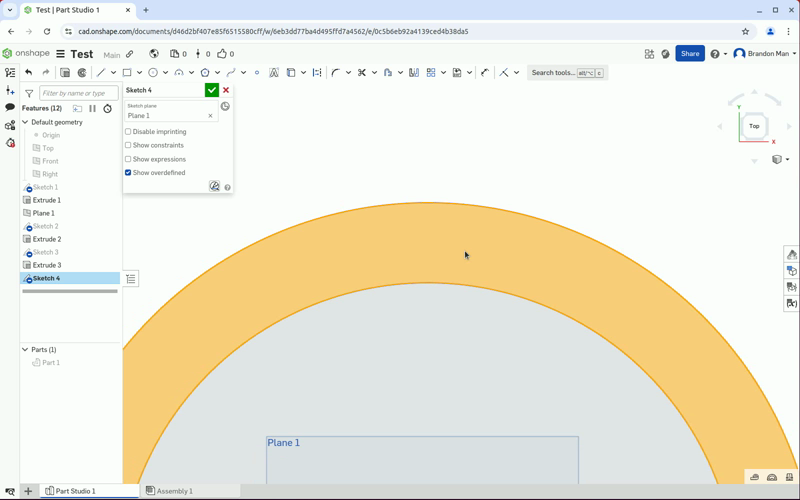
scroll(-6)
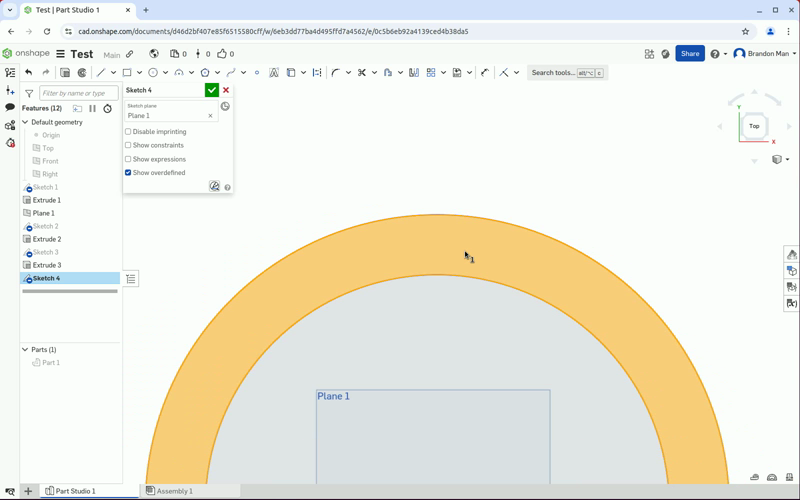
scroll(-6)
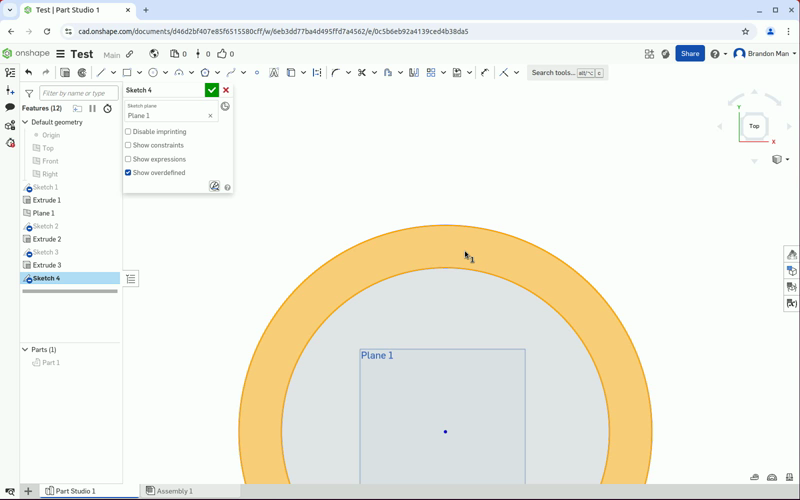
scroll(-6)
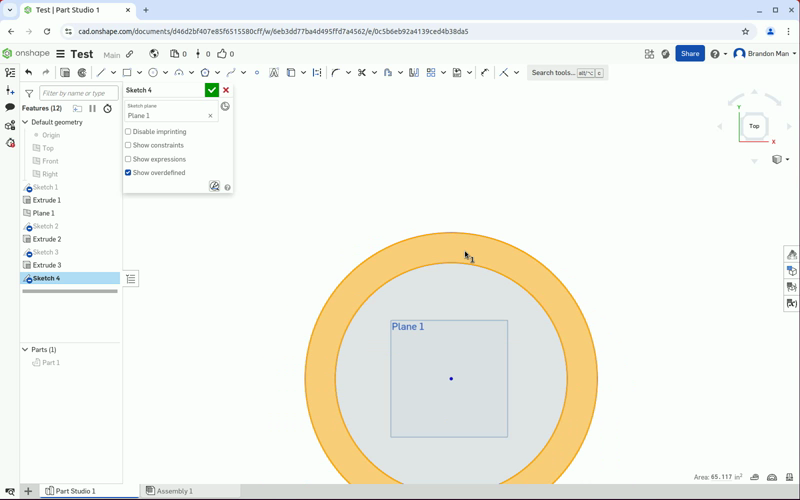
scroll(-6)
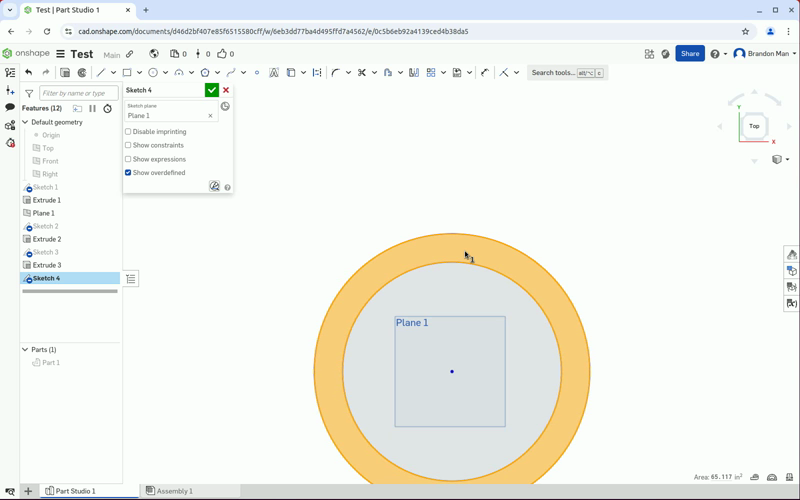
scroll(-6)
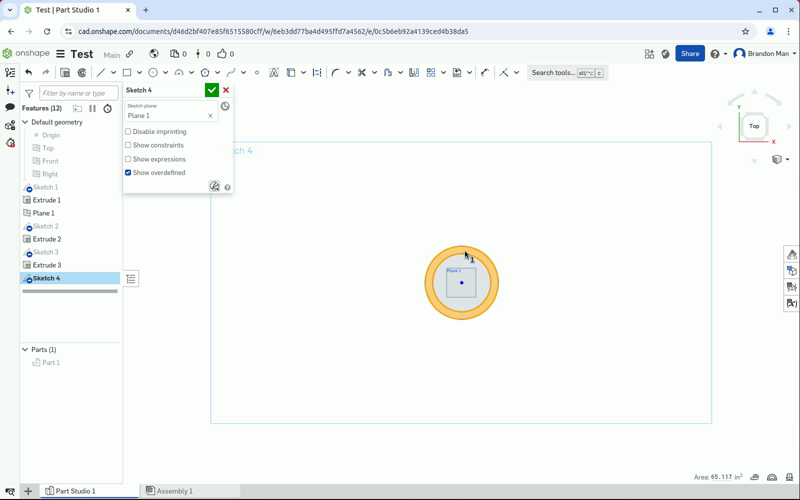
mouse_move(73, 352)
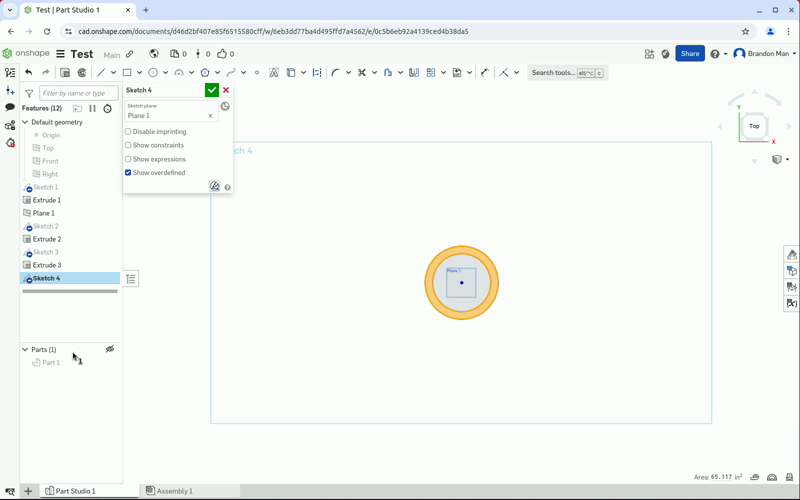
key(shift+y)
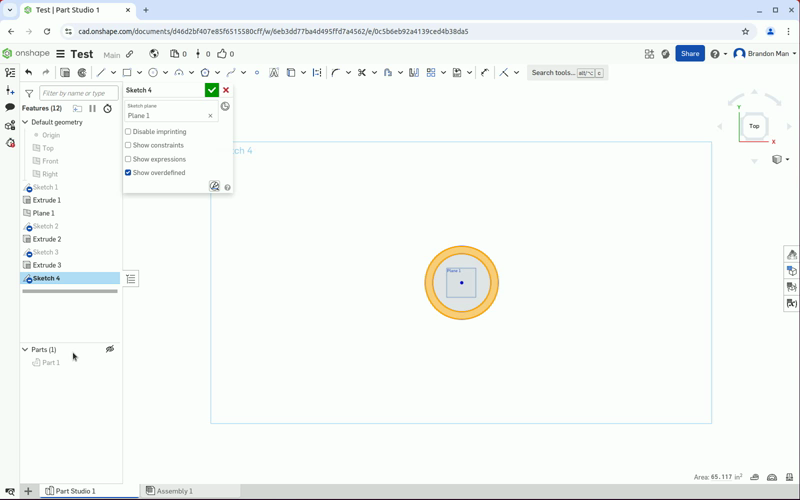
key(shift+e)
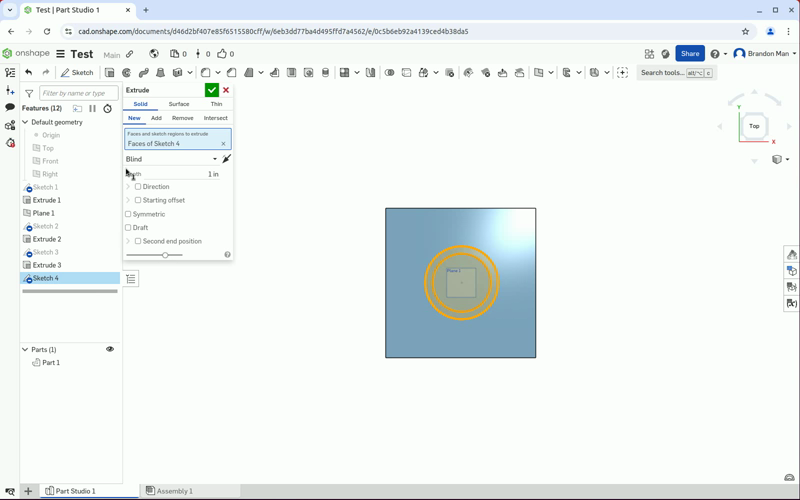
mouse_move(143, 106)
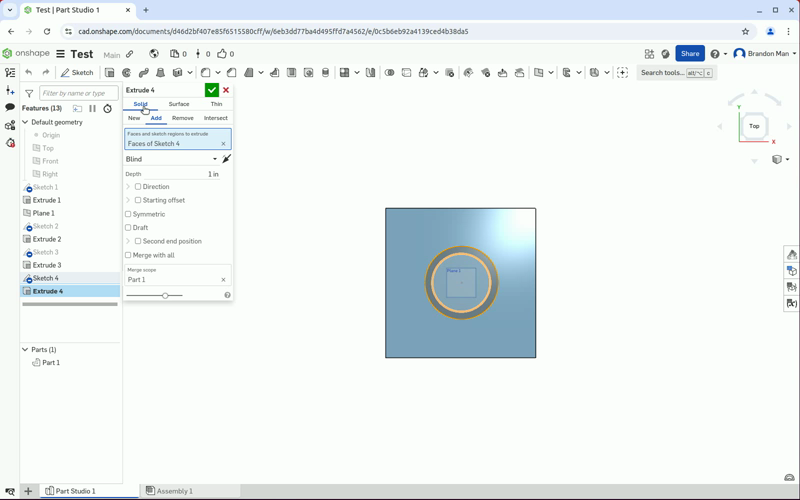
click(143, 106)
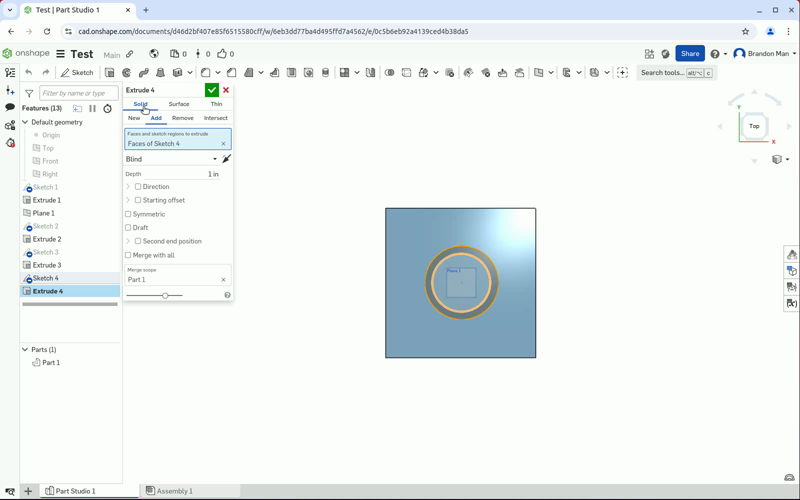
mouse_move(186, 120)
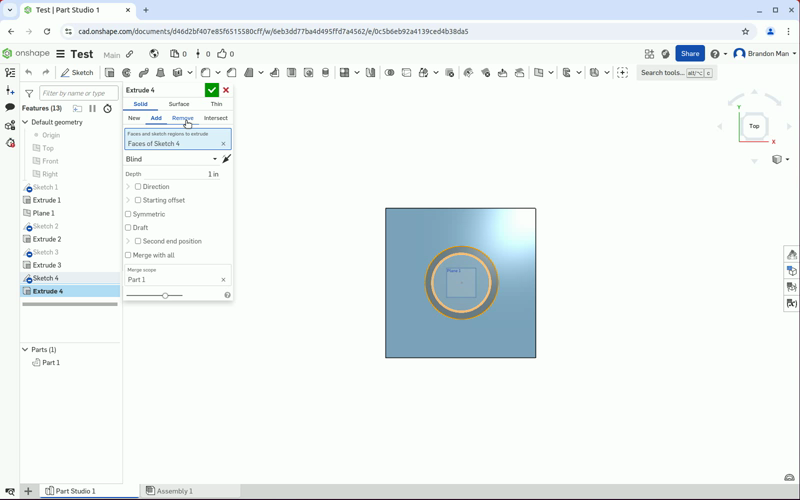
click(186, 120)
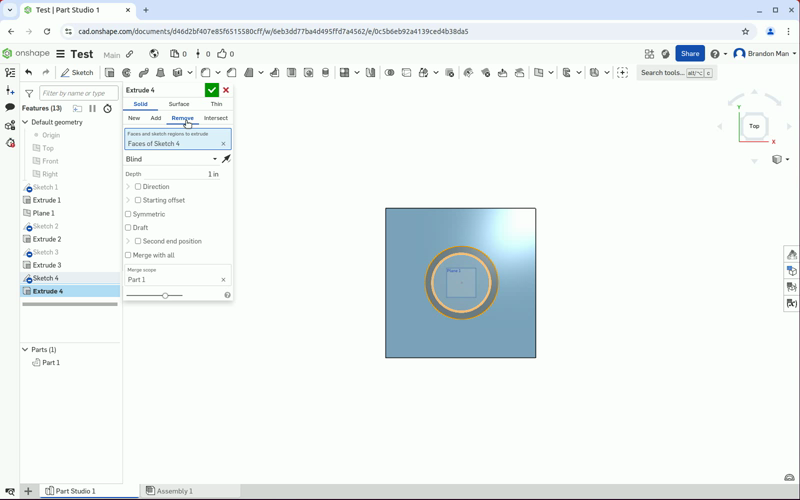
key(tab, 4)
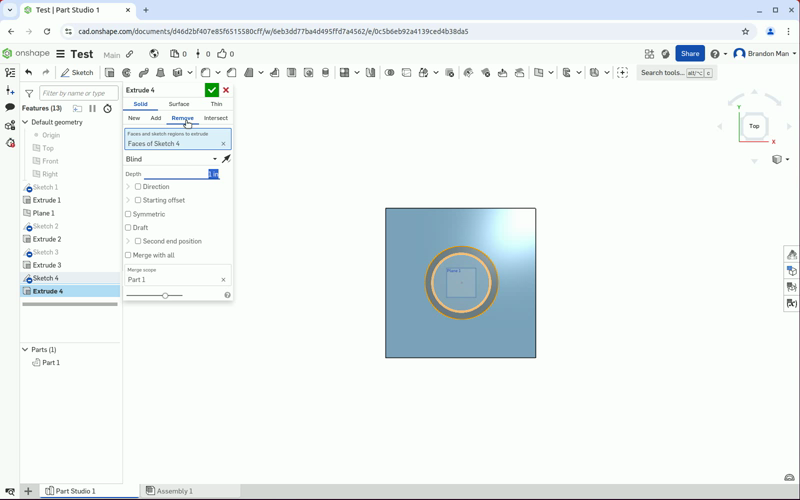
text(1.204)
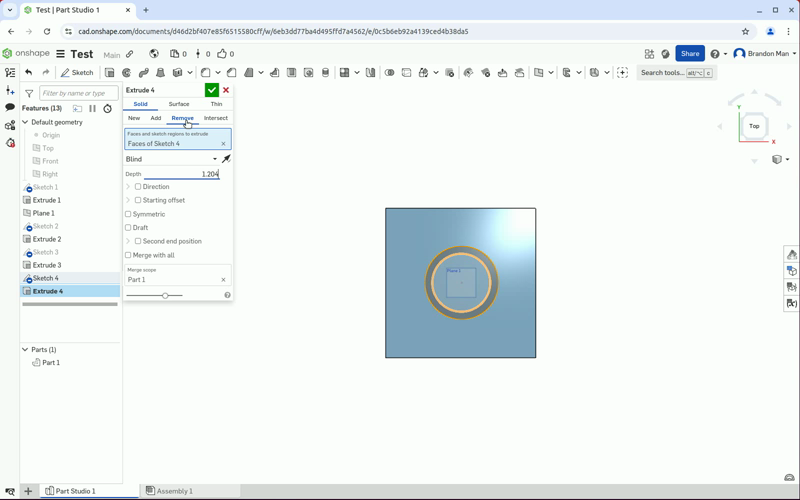
key(tab, 6)
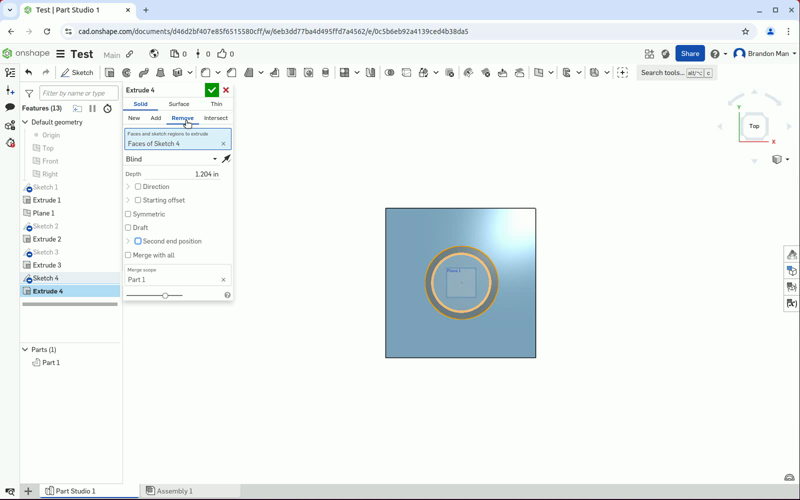
key(space)
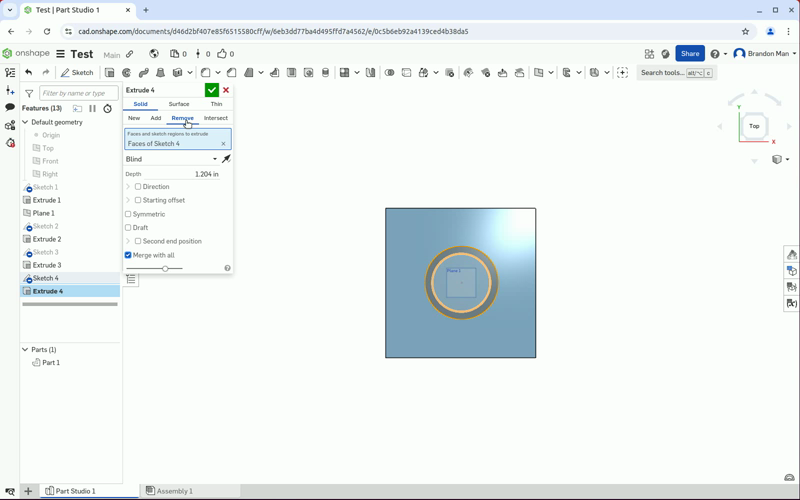
key(enter)
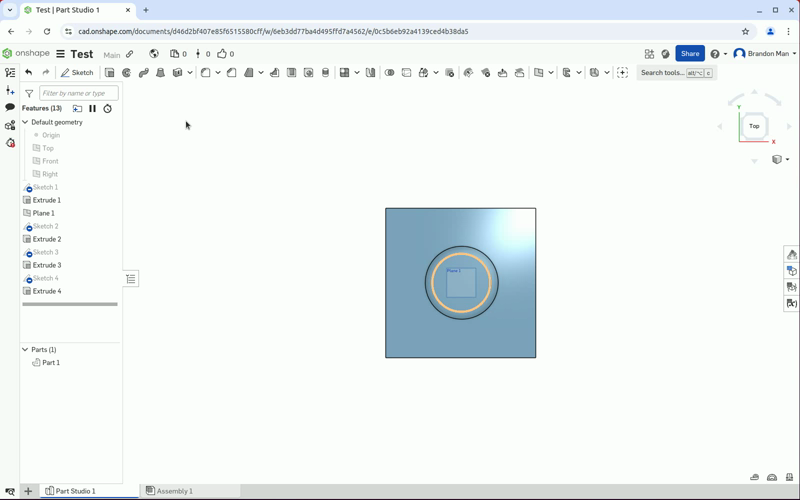
key(shift+h)
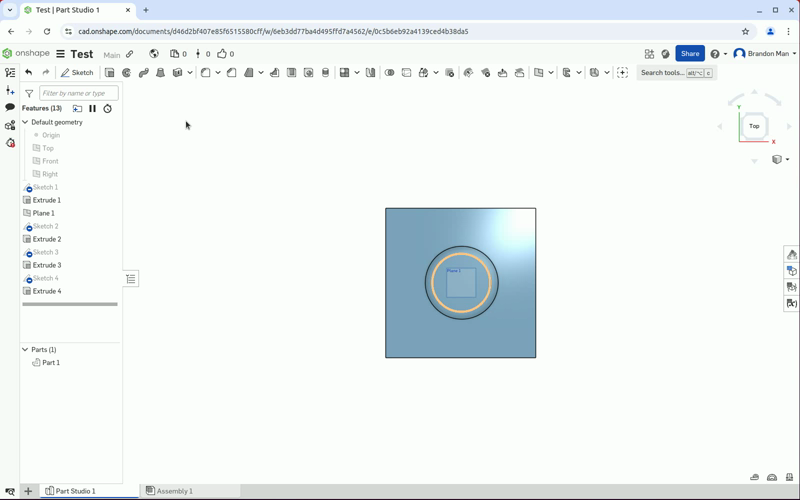
key(shift+h)
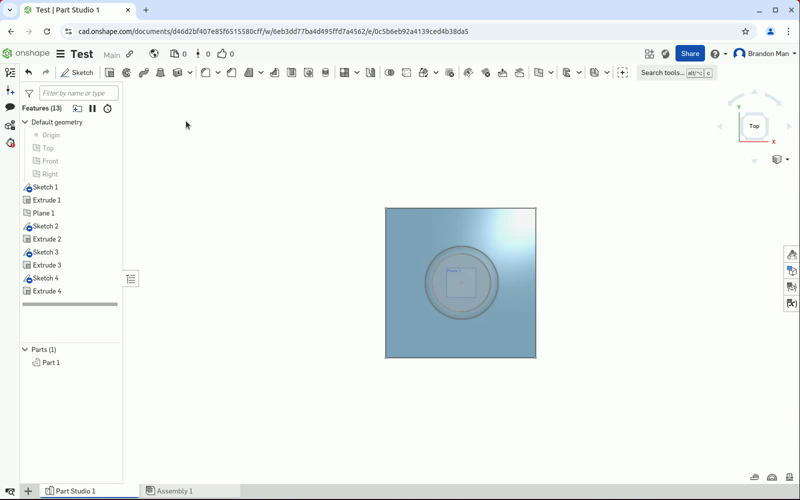
key(shift+7)
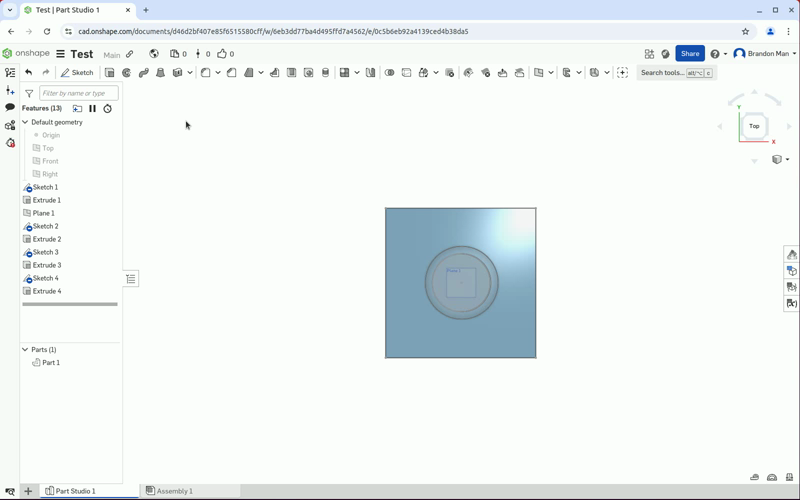
key(up, 3)
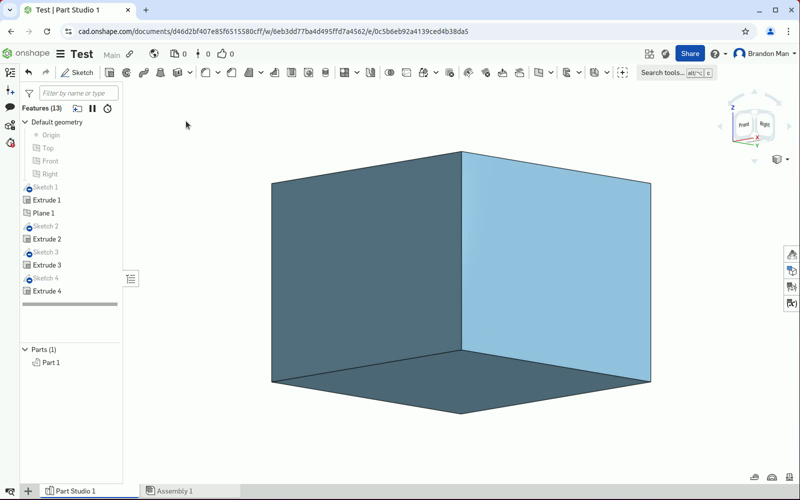
key(left, 3)
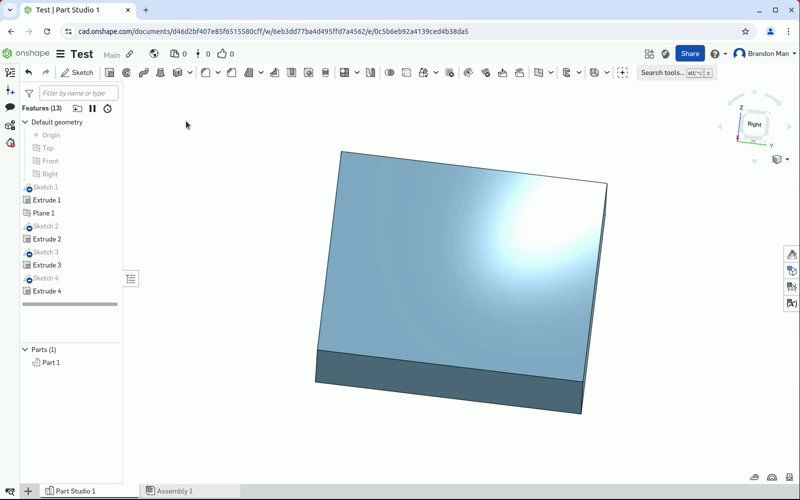
key(right, 3)
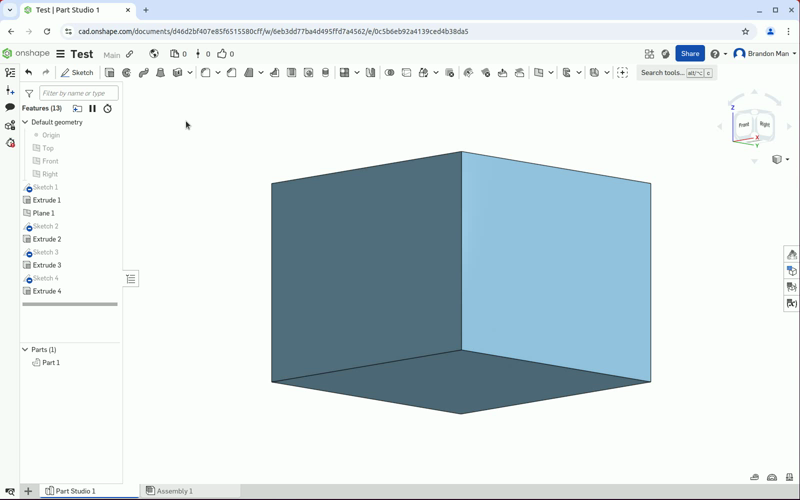
key(down, 3)
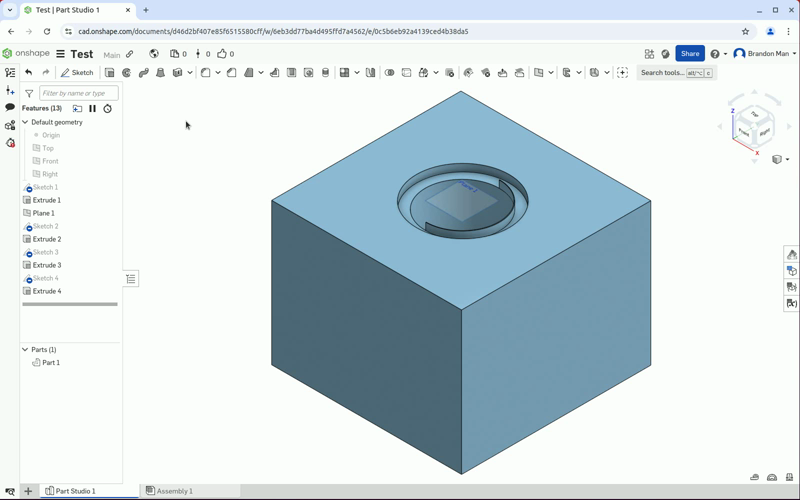
mouse_move(73, 189)
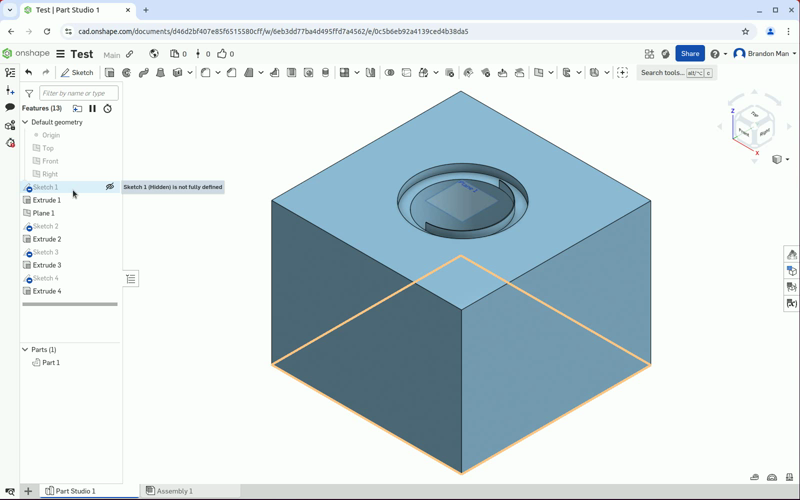
click(73, 189)